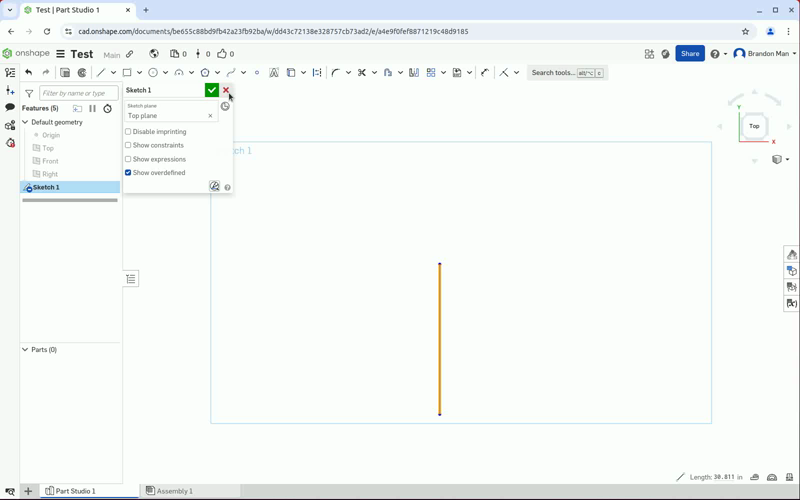
key(shift+h)
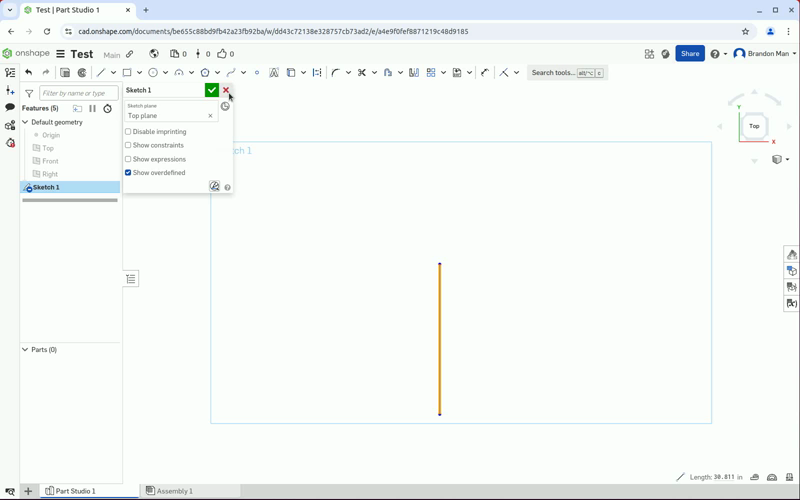
key(shift+s)
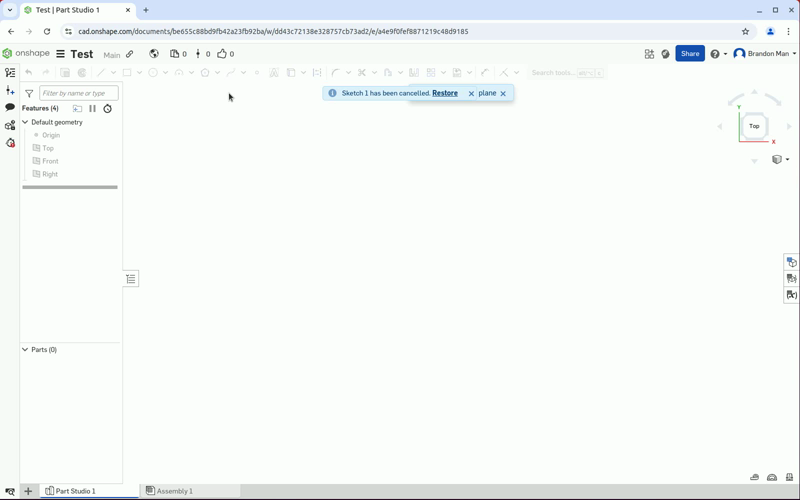
mouse_move(73, 150)
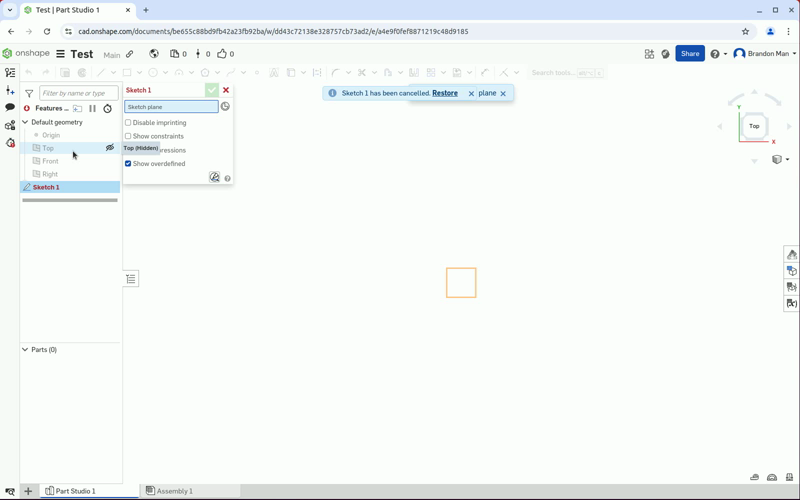
click(73, 150)
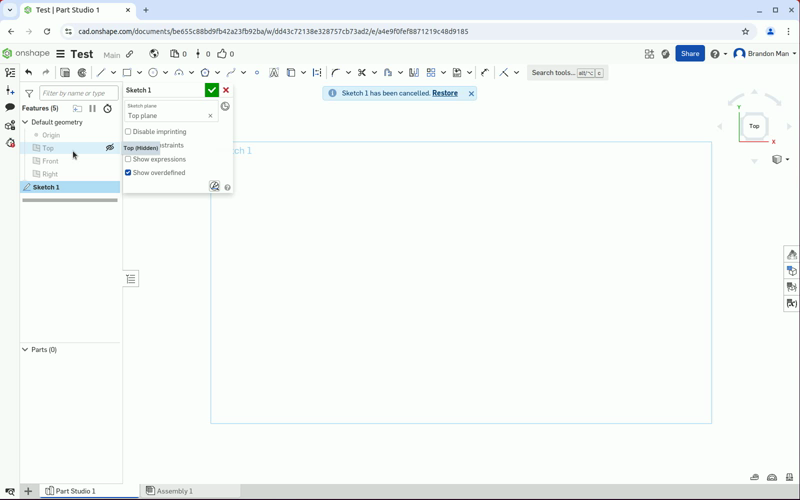
mouse_move(73, 352)
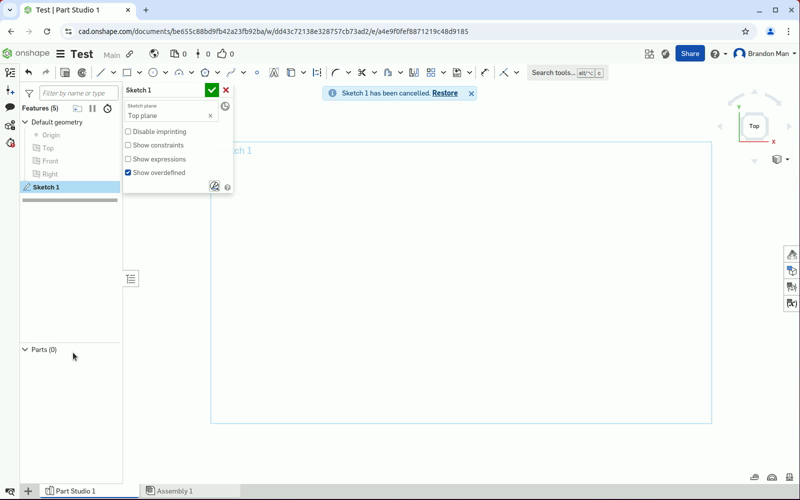
key(y)
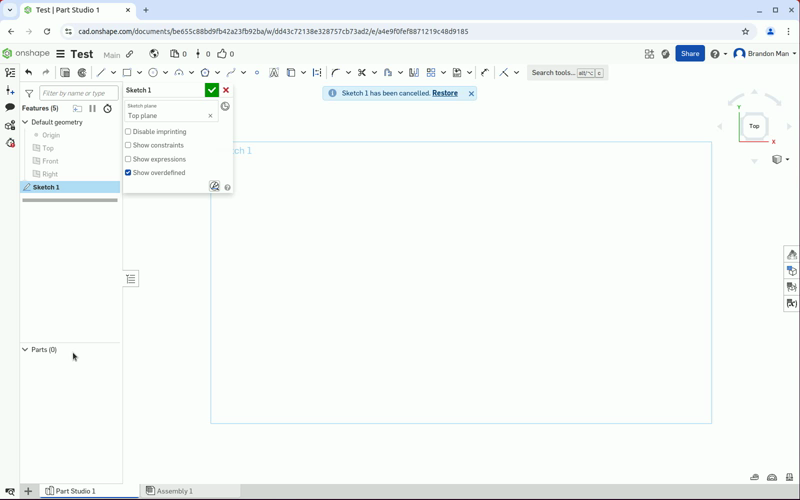
key(l)
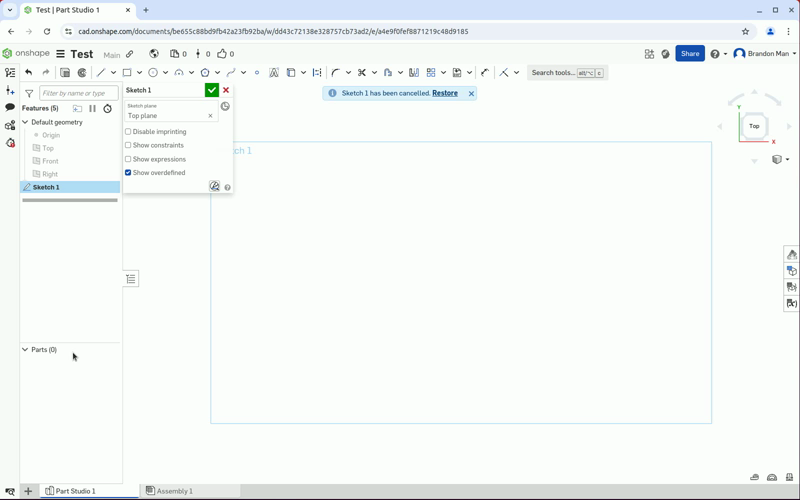
key_down(shift)
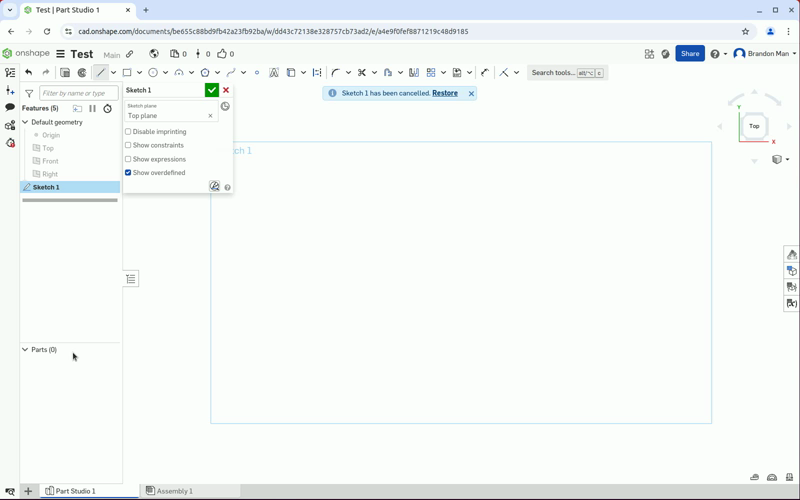
mouse_move(370, 260)
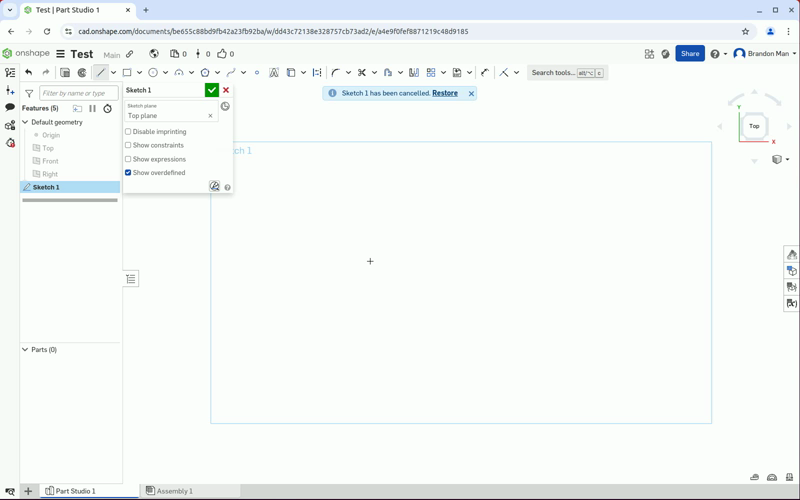
click(370, 260)
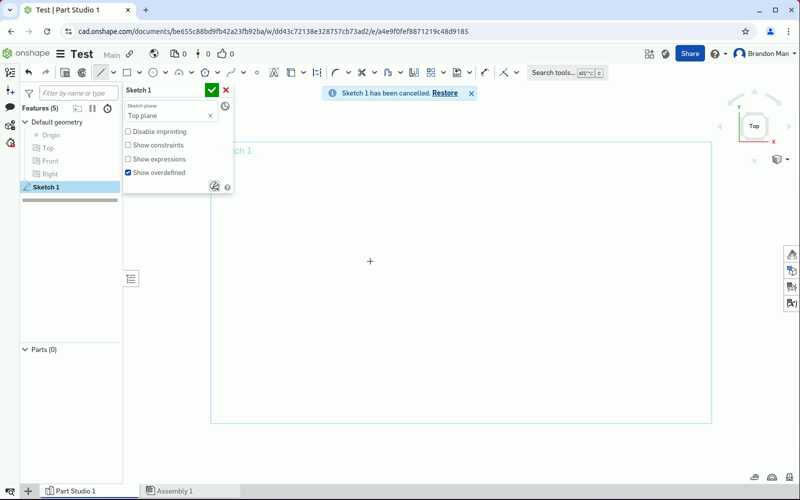
key_up(shift)
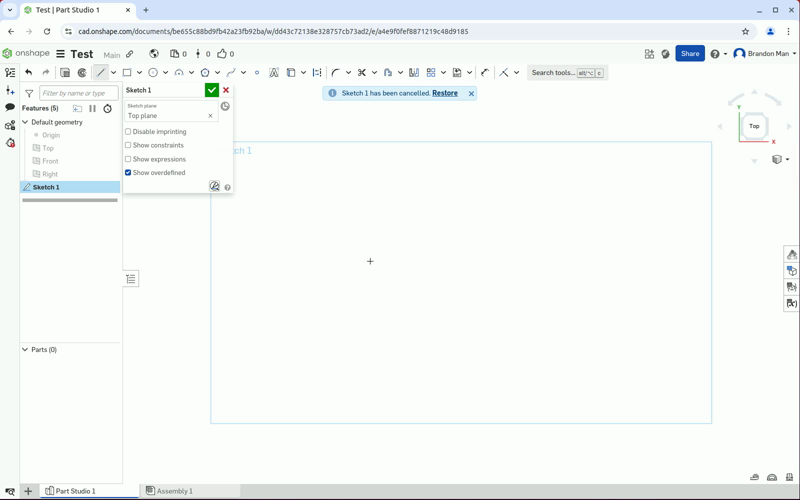
key_down(shift)
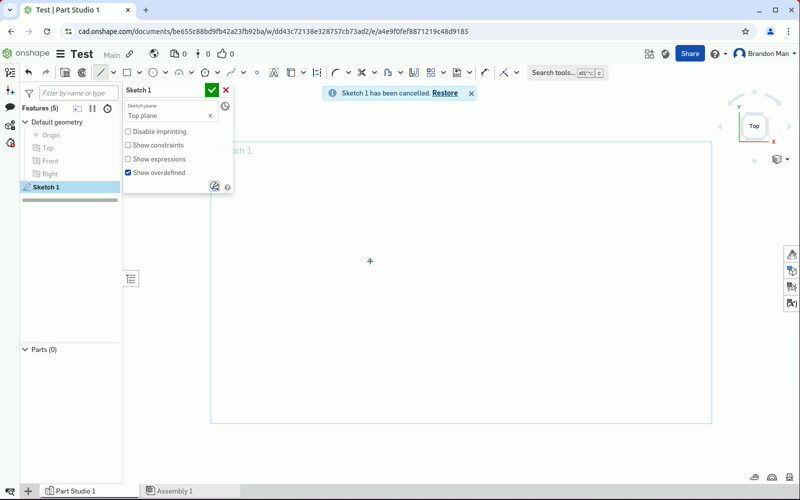
mouse_move(461, 260)
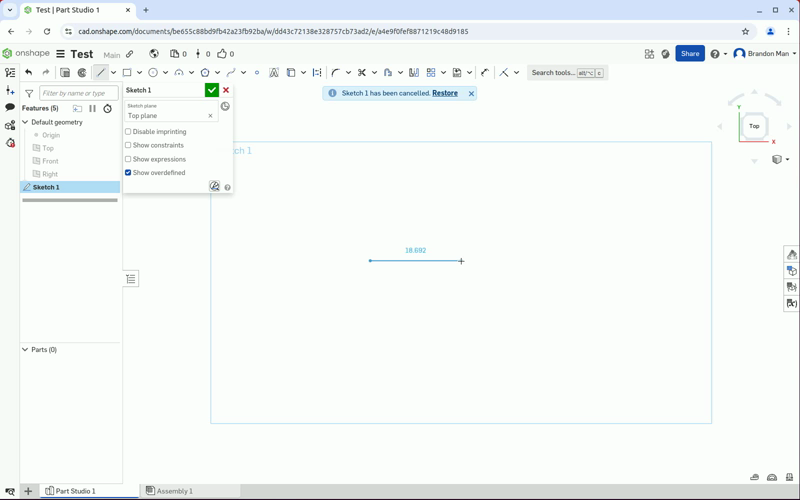
click(461, 260)
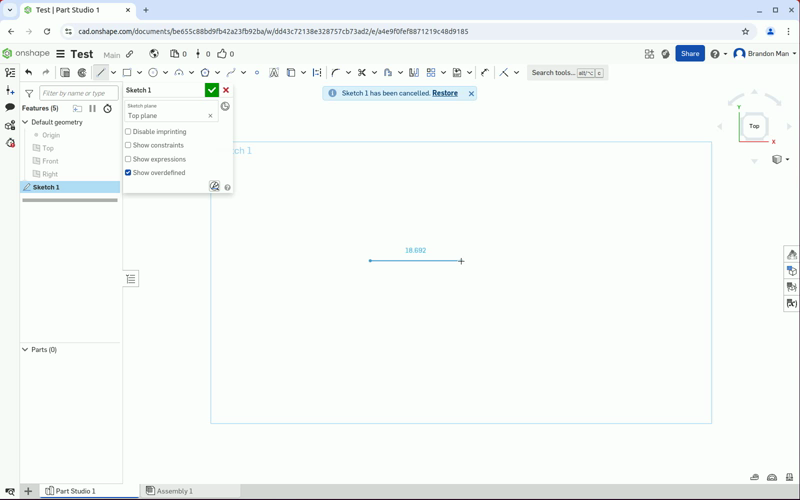
key_up(shift)
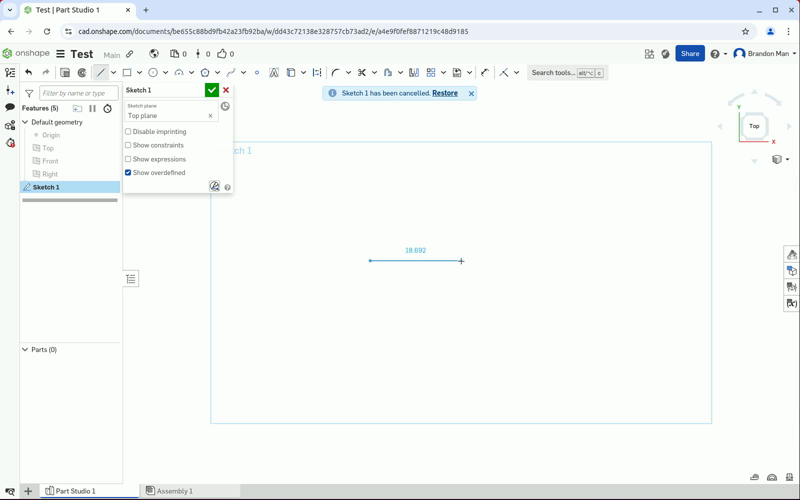
key_down(shift)
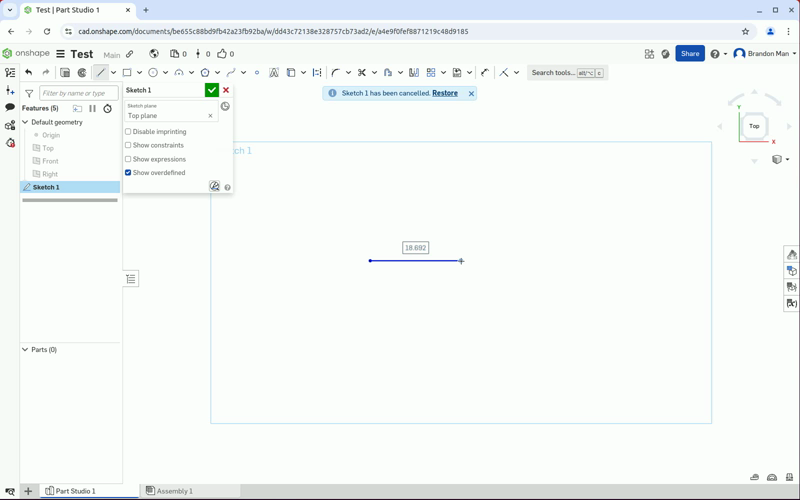
mouse_move(370, 170)
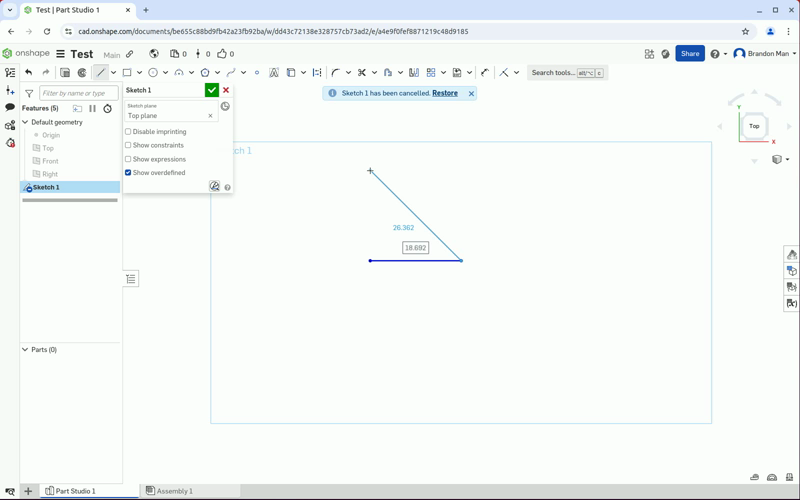
click(370, 170)
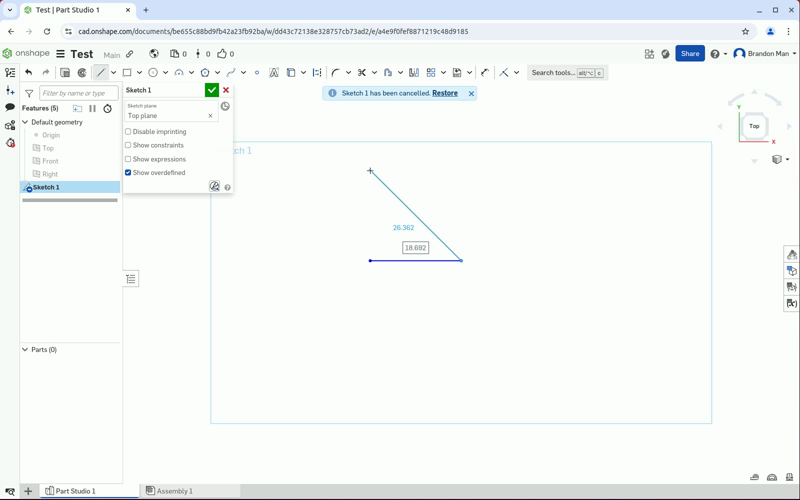
key_up(shift)
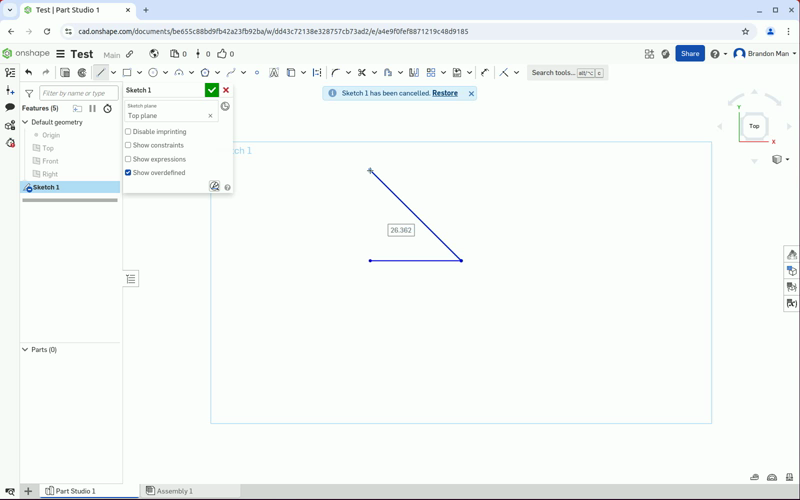
key_down(shift)
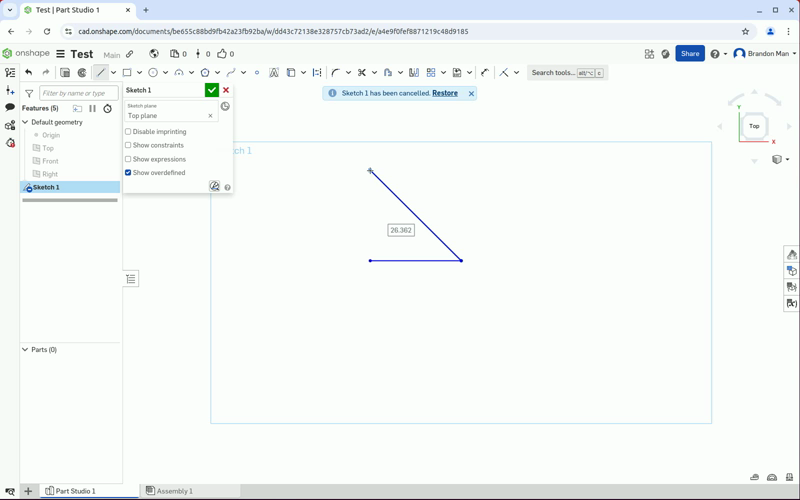
mouse_move(370, 260)
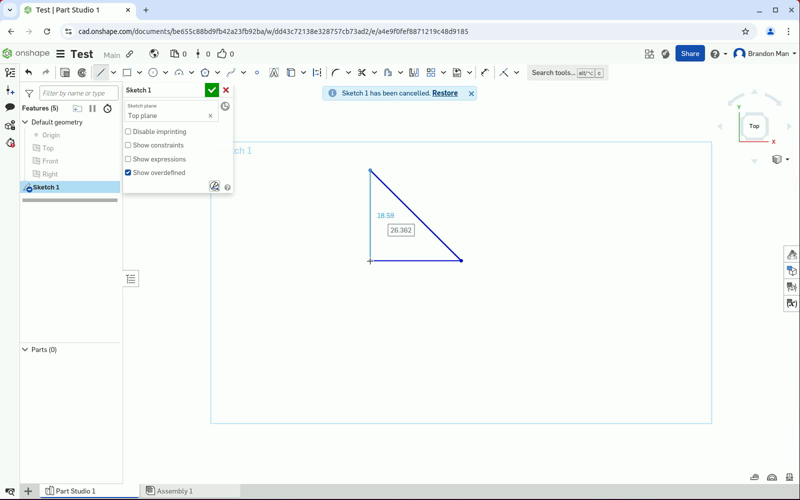
key_up(shift)
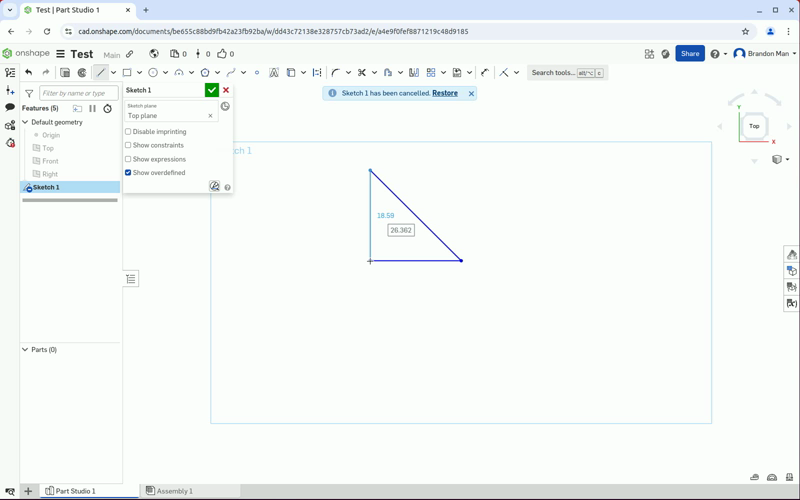
click(370, 260)
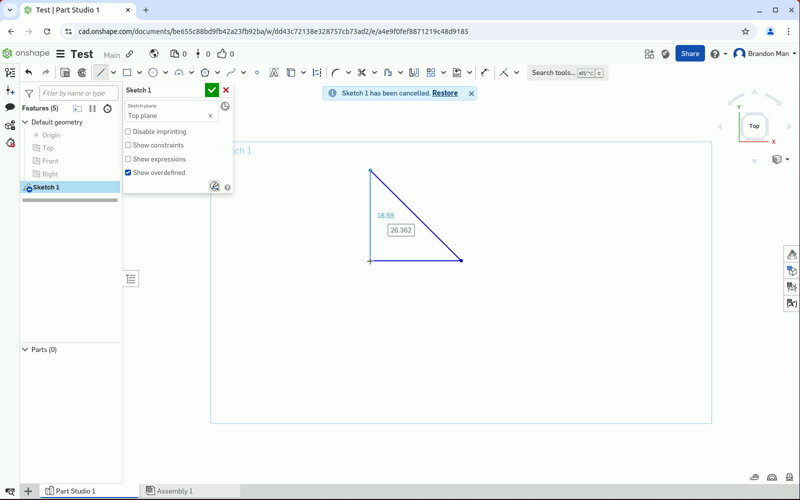
key(esc)
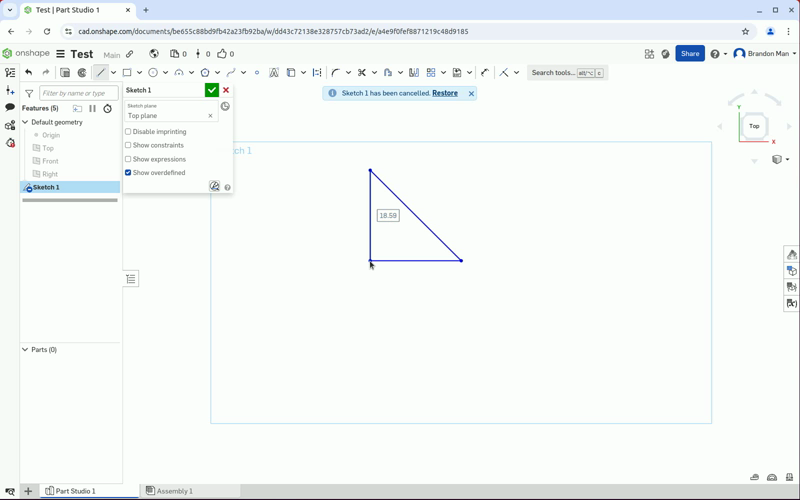
mouse_move(397, 254)
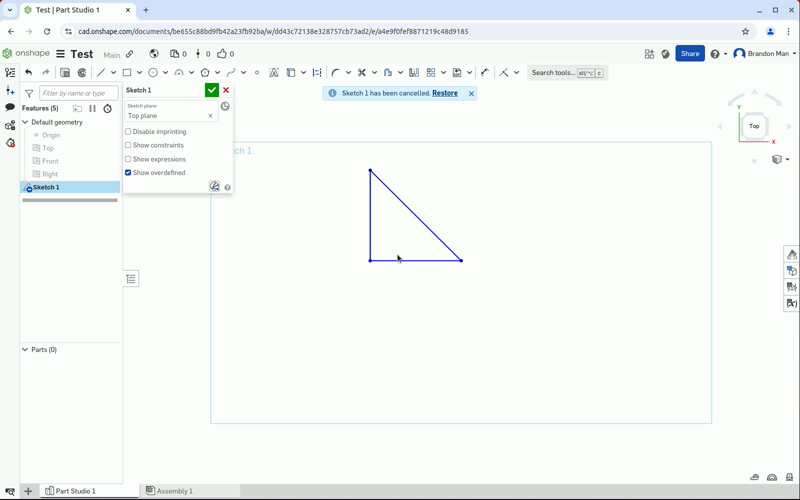
click(397, 254)
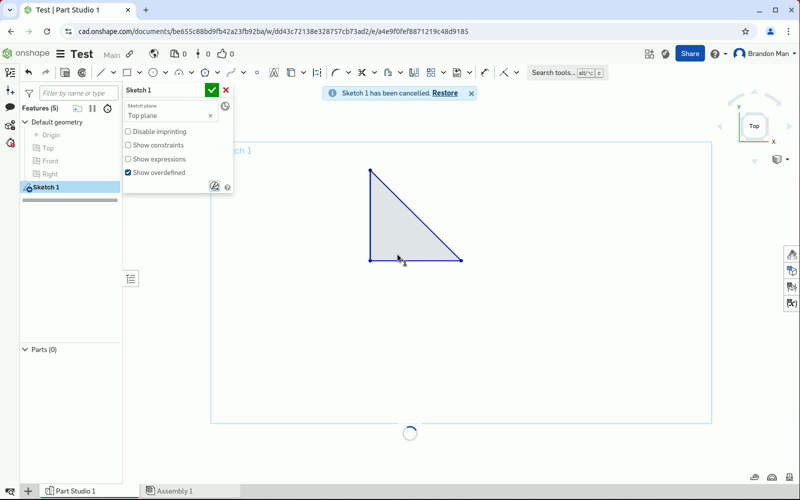
mouse_move(73, 352)
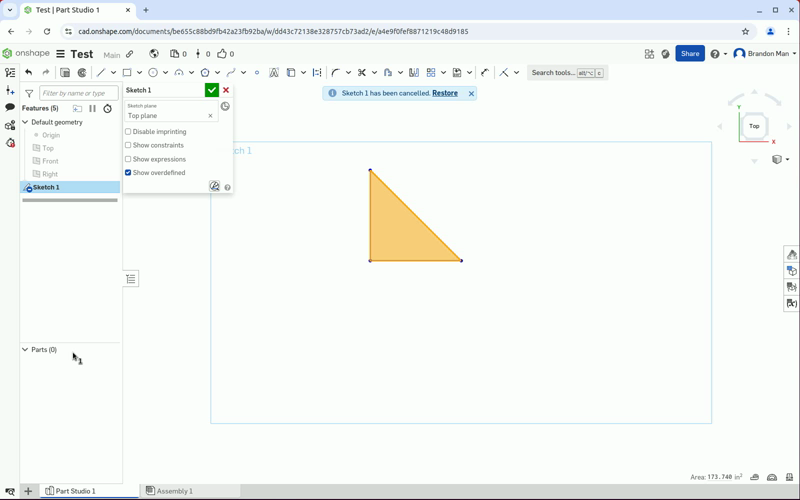
key(shift+y)
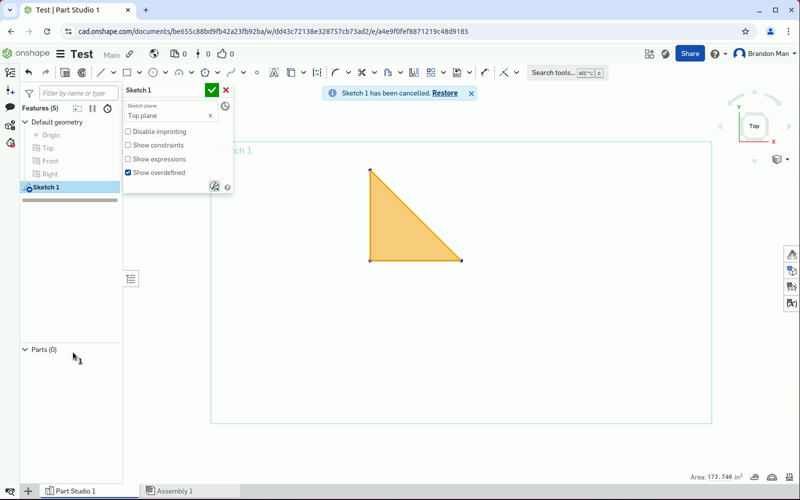
key(shift+e)
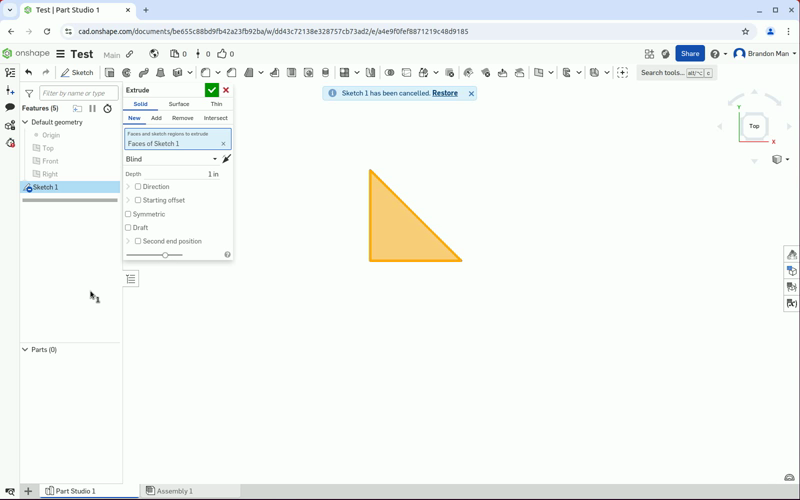
mouse_move(143, 106)
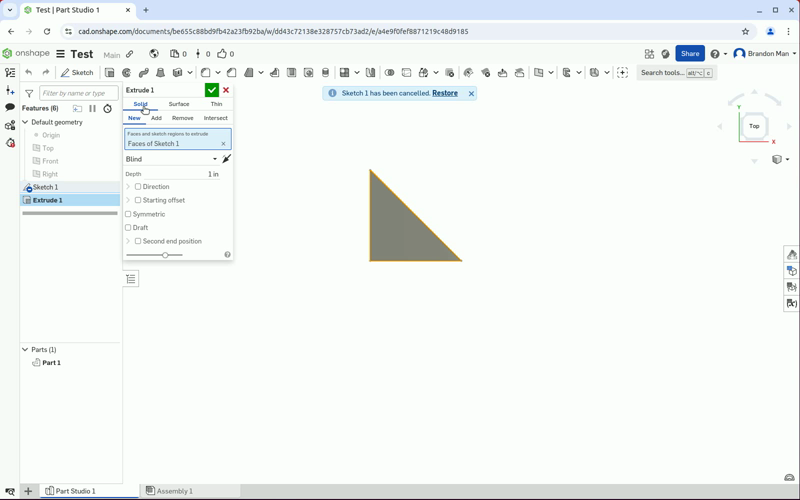
click(143, 106)
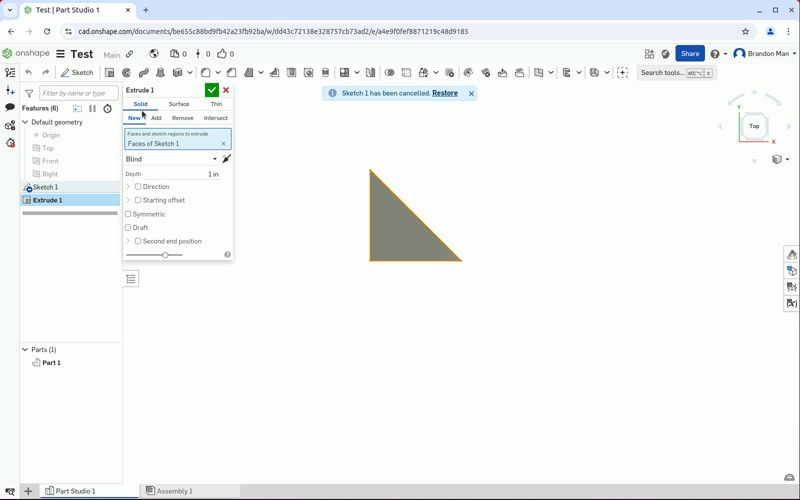
mouse_move(137, 120)
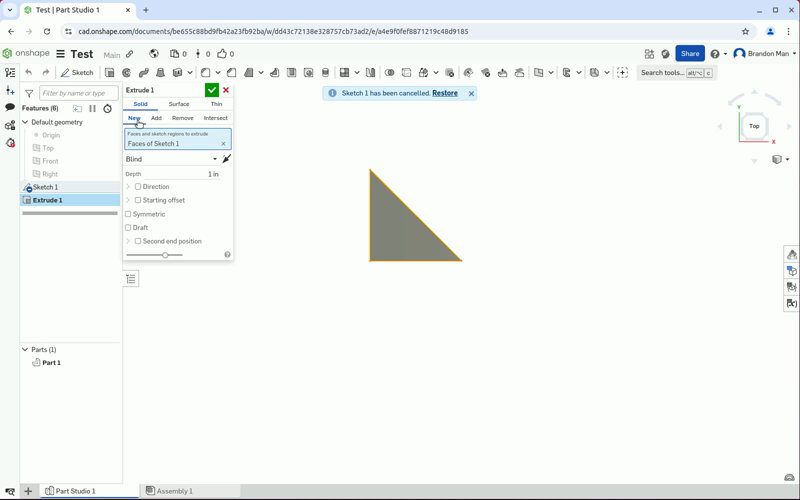
click(137, 120)
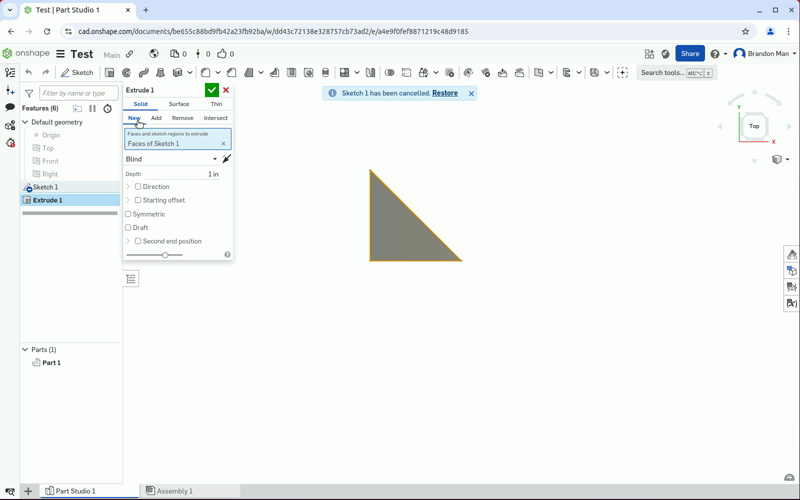
key(tab, 4)
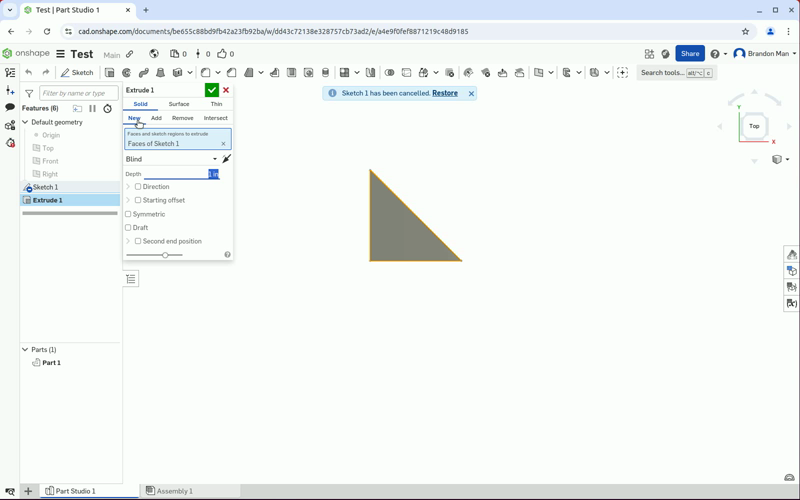
text(0.963)
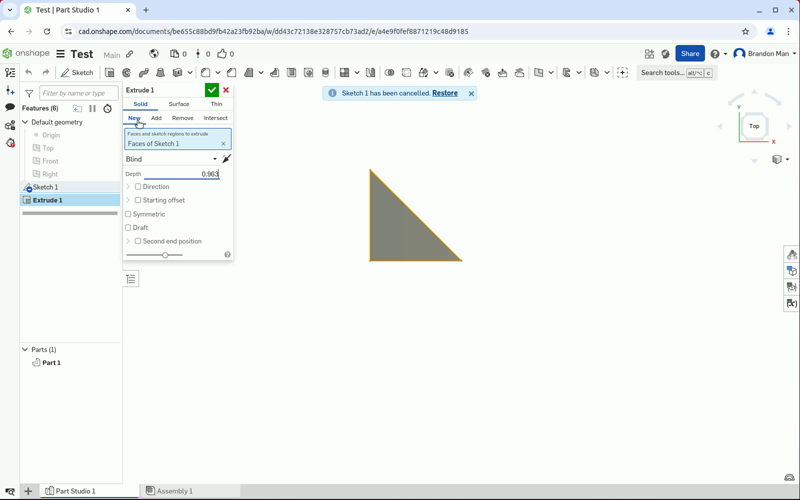
key(enter)
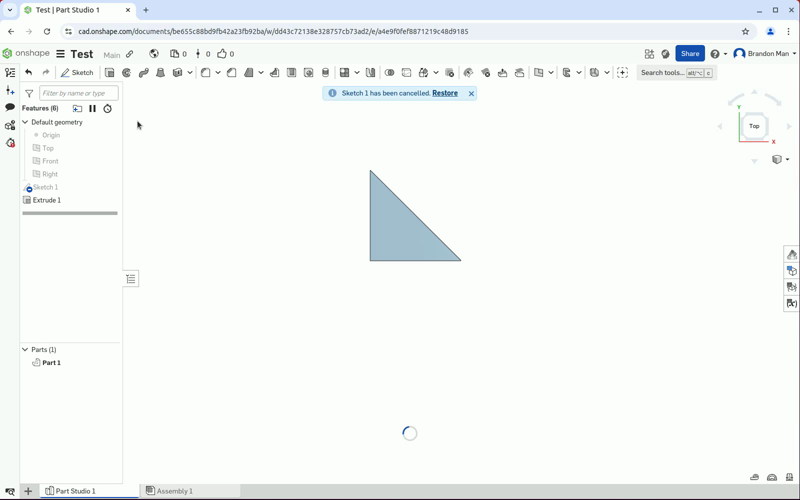
key(shift+h)
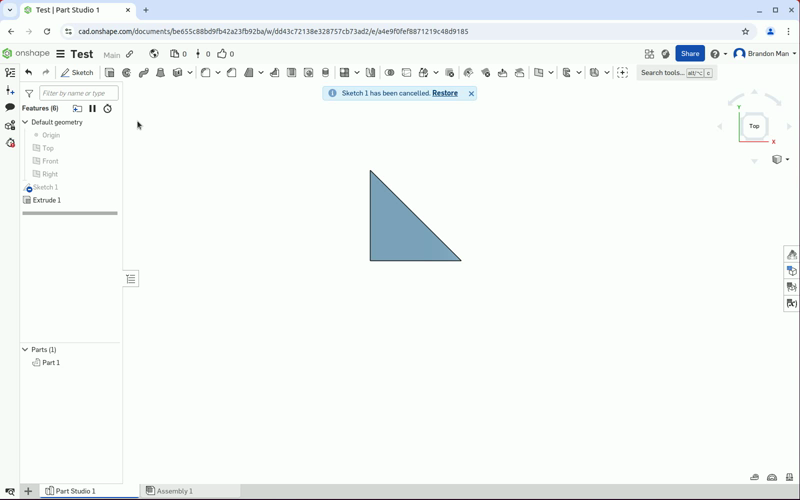
key(shift+h)
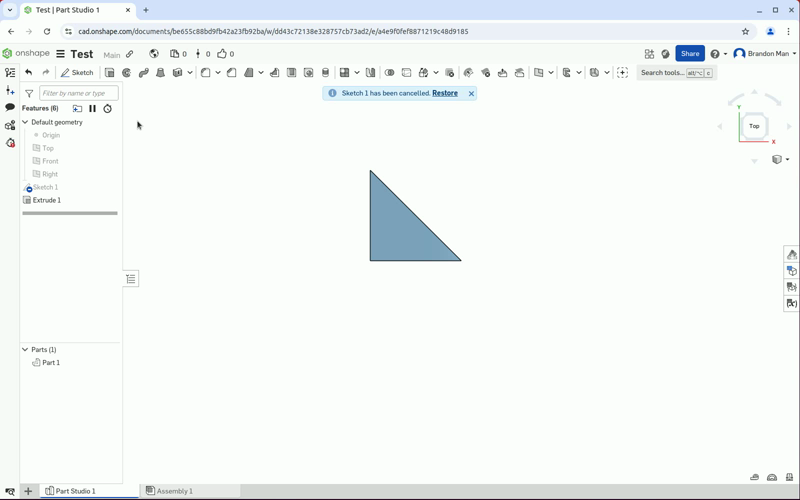
mouse_move(73, 189)
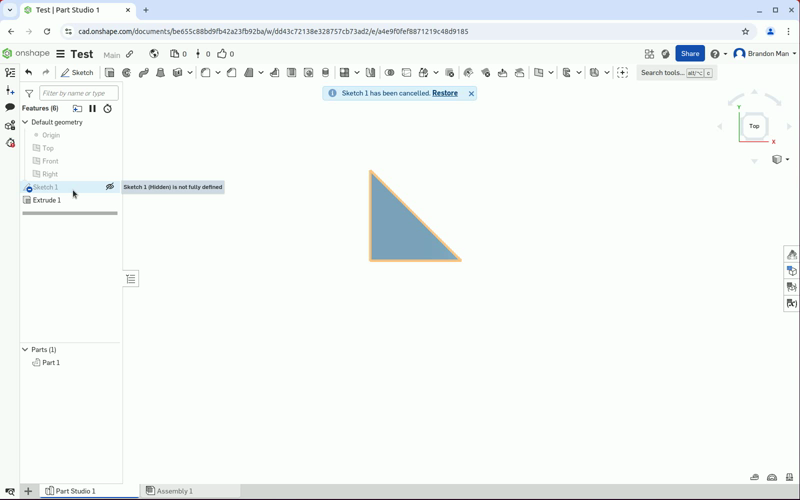
click(73, 189)
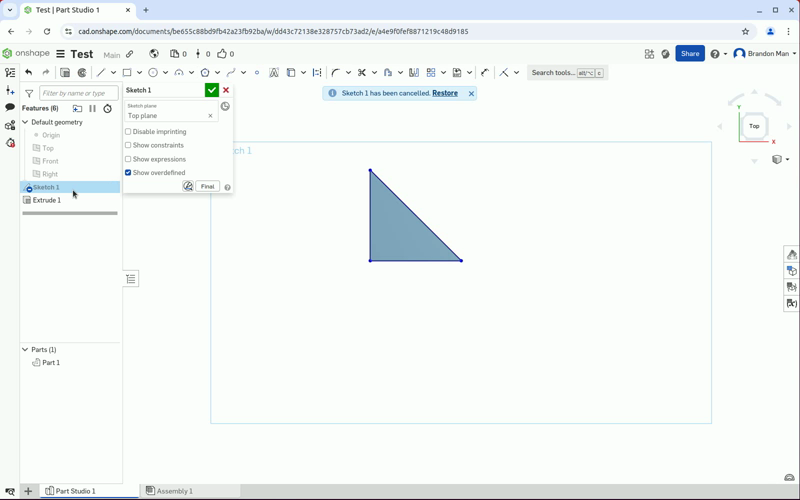
mouse_move(229, 92)
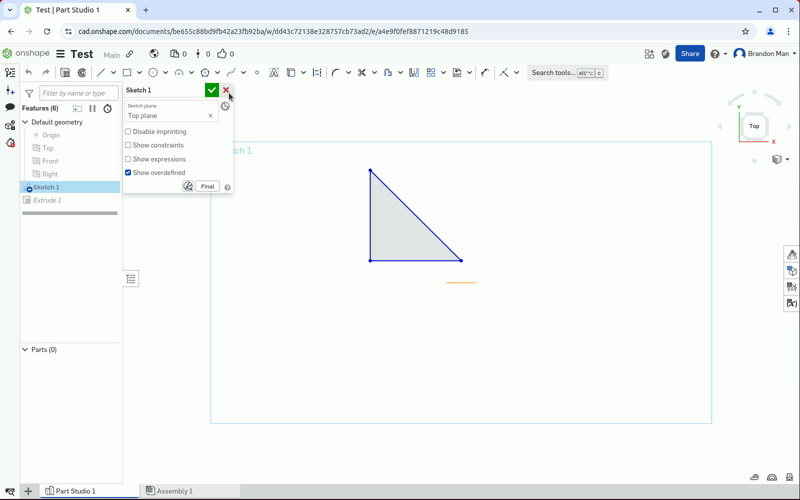
click(229, 92)
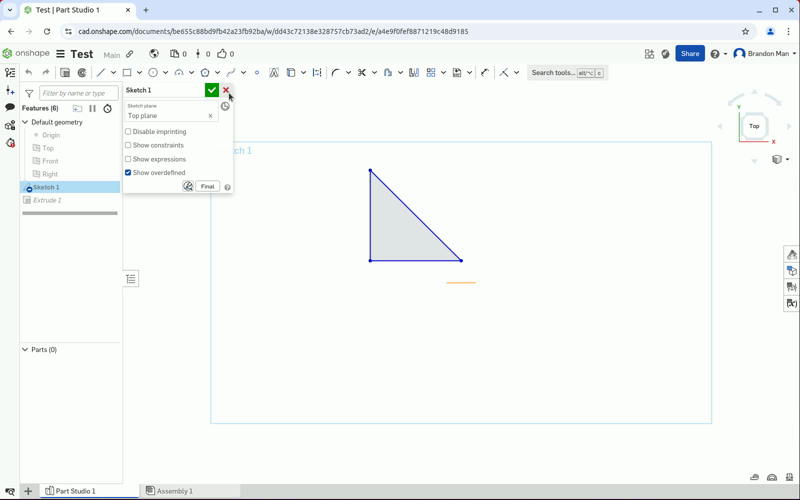
key(shift+s)
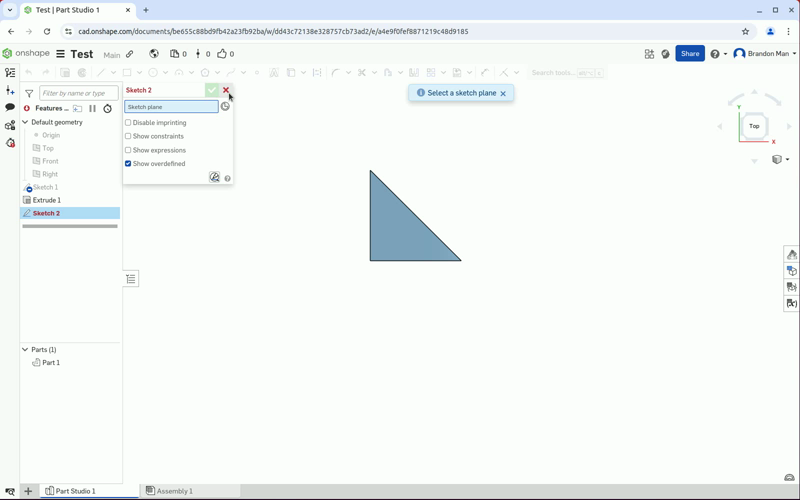
mouse_move(73, 150)
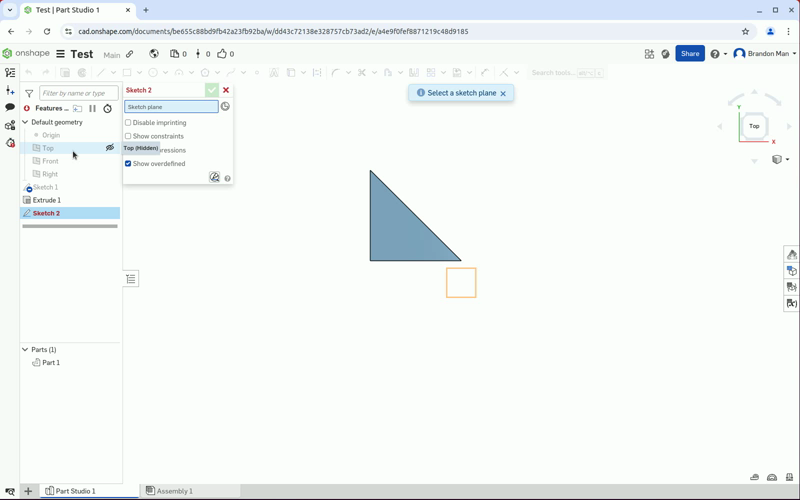
click(73, 150)
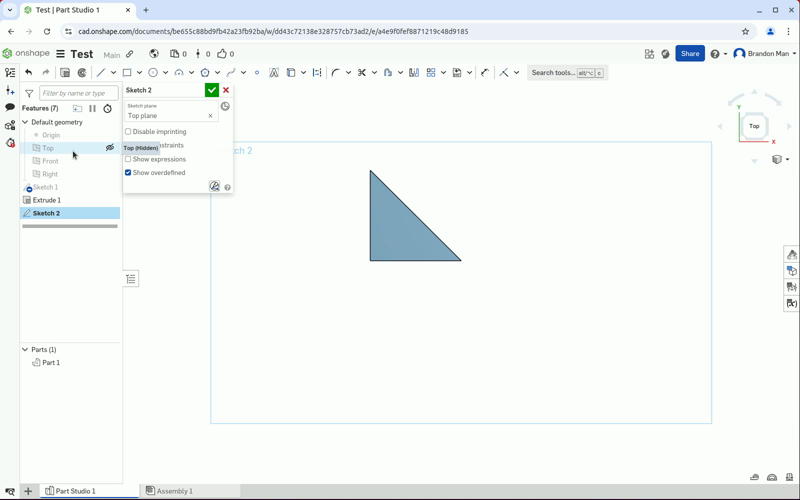
mouse_move(73, 352)
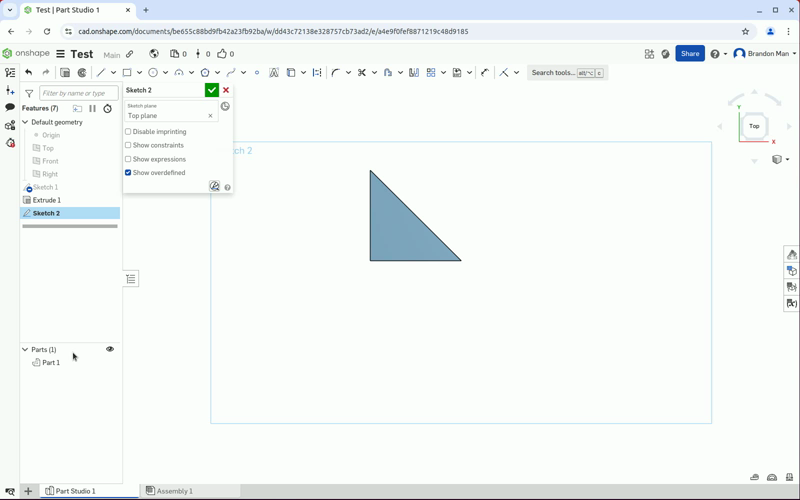
key(y)
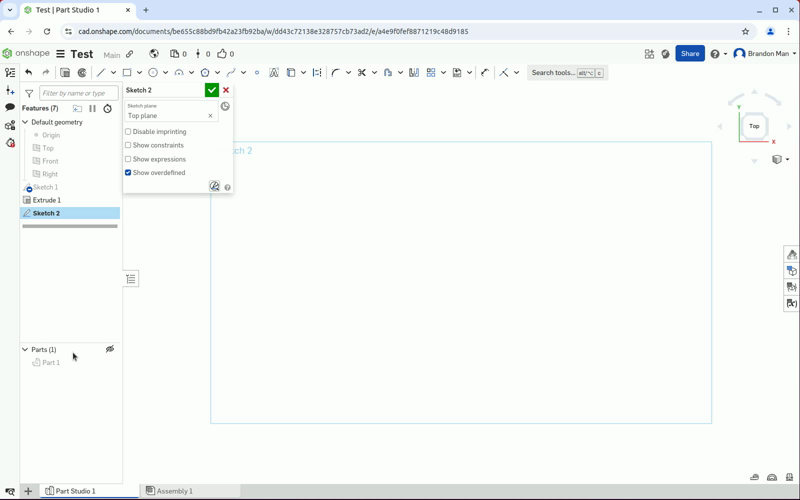
key(l)
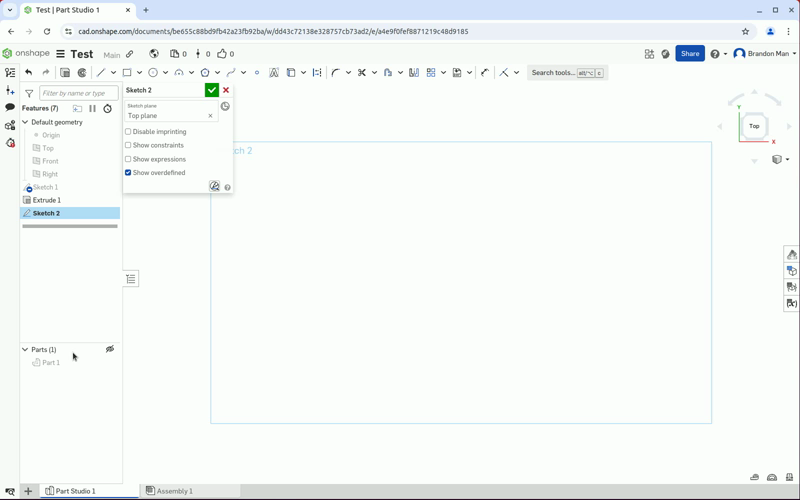
key_down(shift)
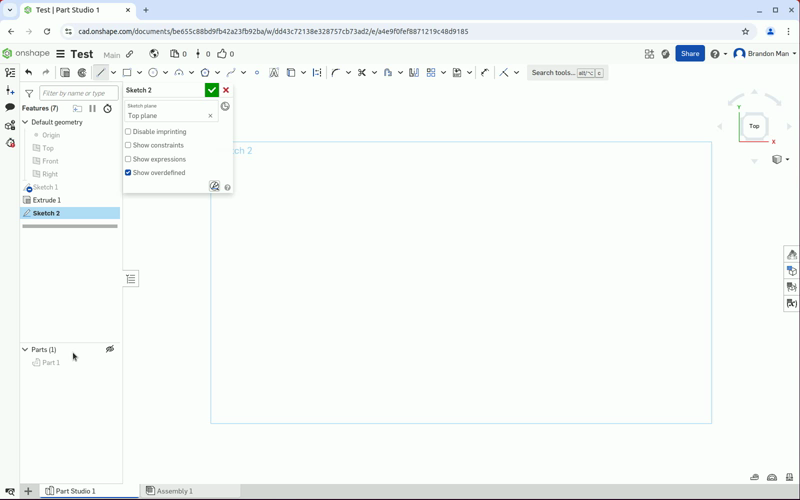
mouse_move(460, 260)
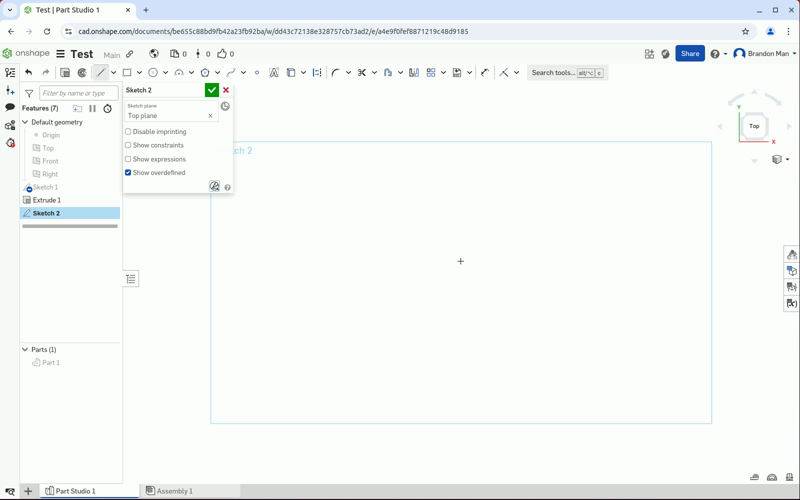
click(460, 260)
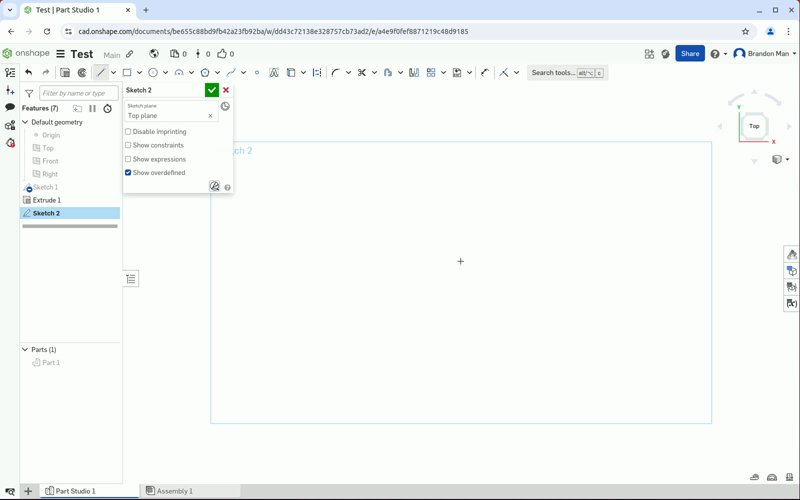
key_up(shift)
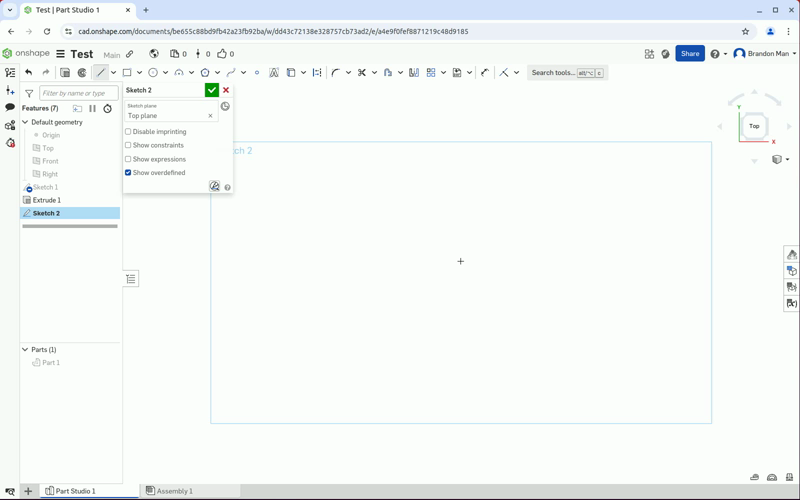
key_down(shift)
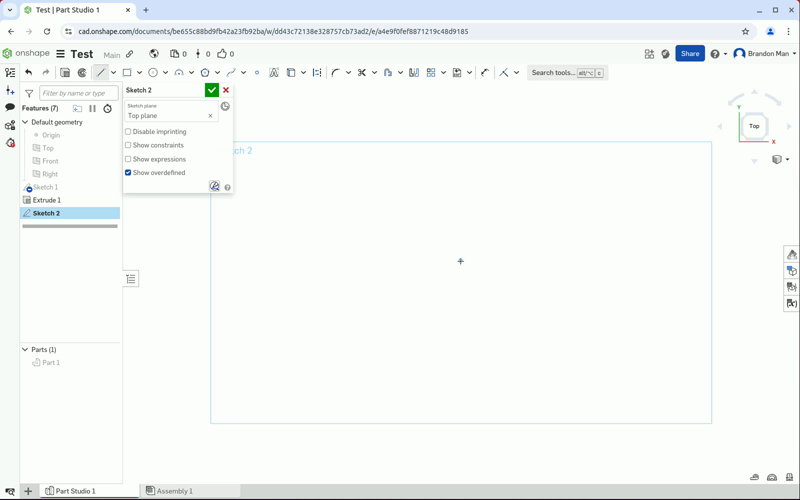
mouse_move(551, 260)
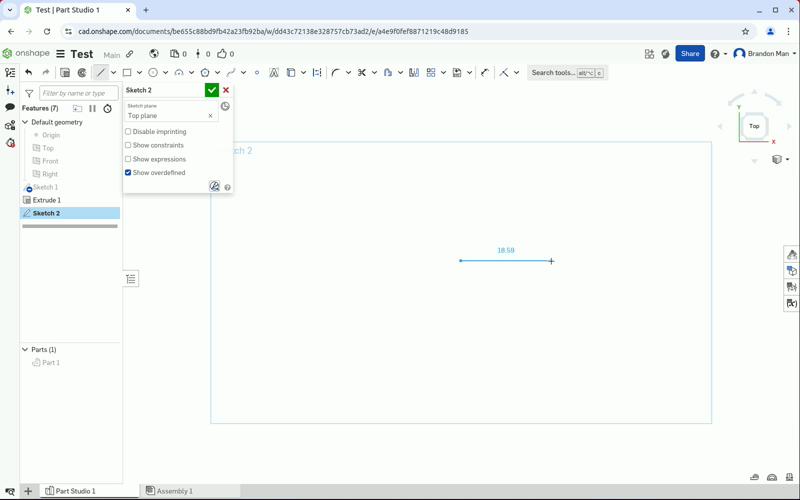
click(551, 260)
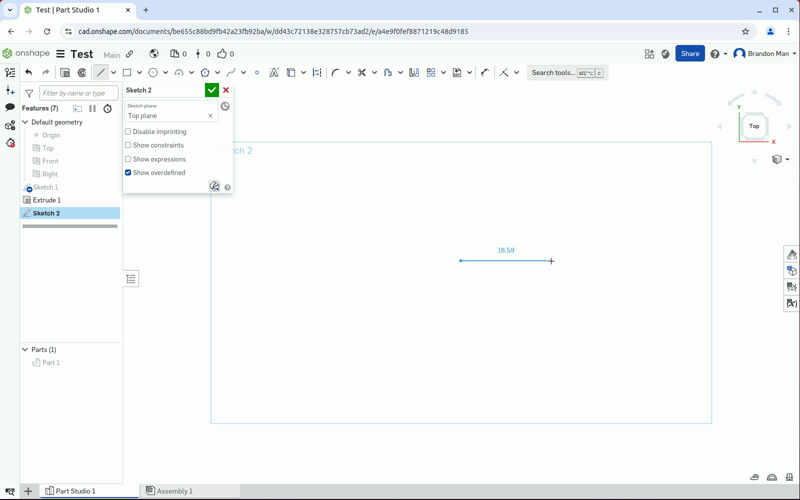
key_up(shift)
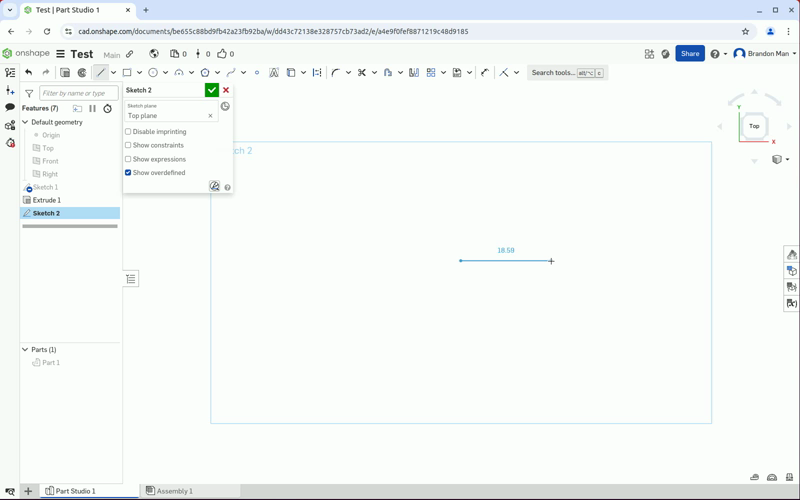
key_down(shift)
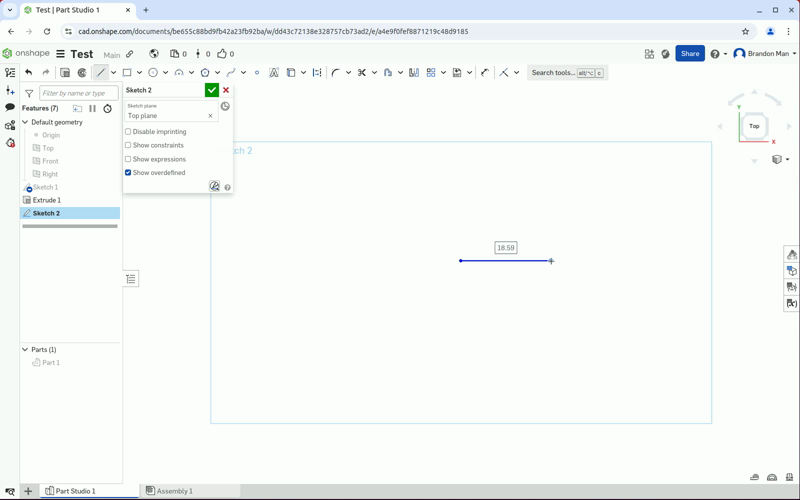
mouse_move(551, 170)
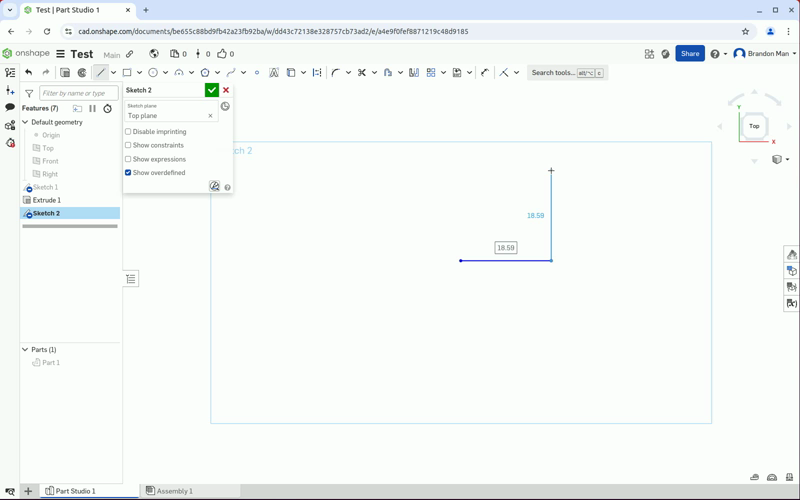
click(551, 170)
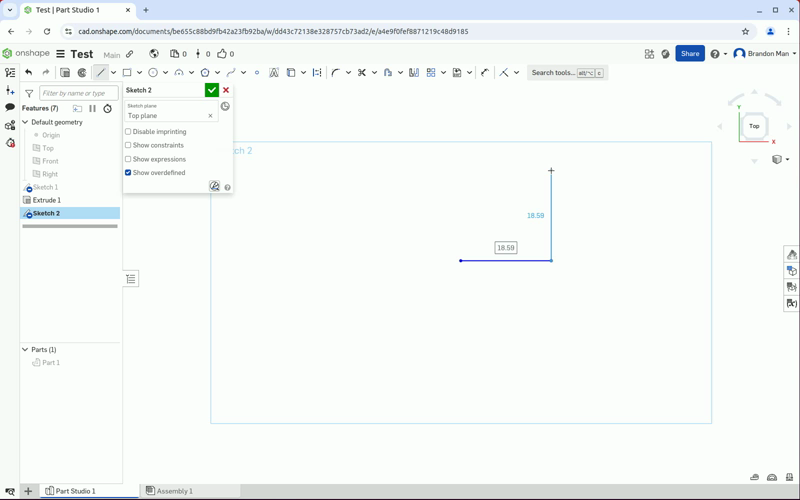
key_up(shift)
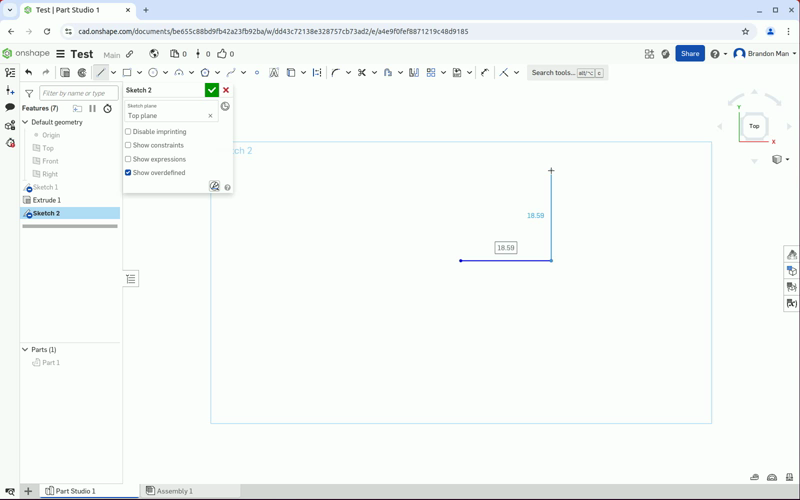
key_down(shift)
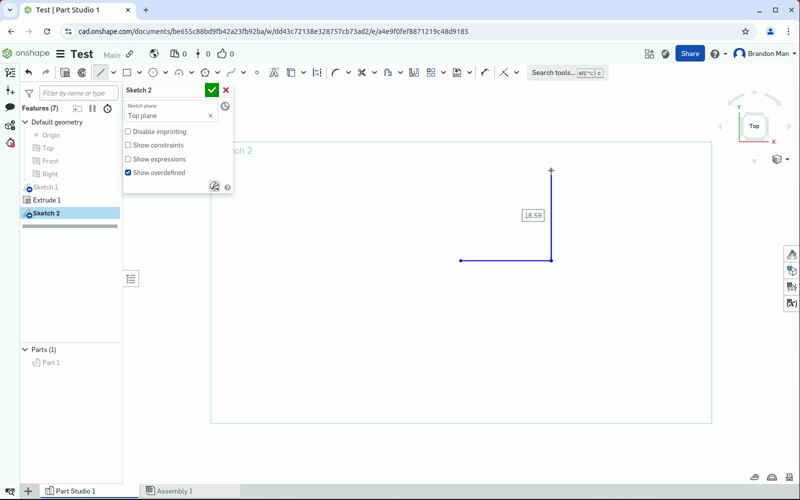
mouse_move(460, 260)
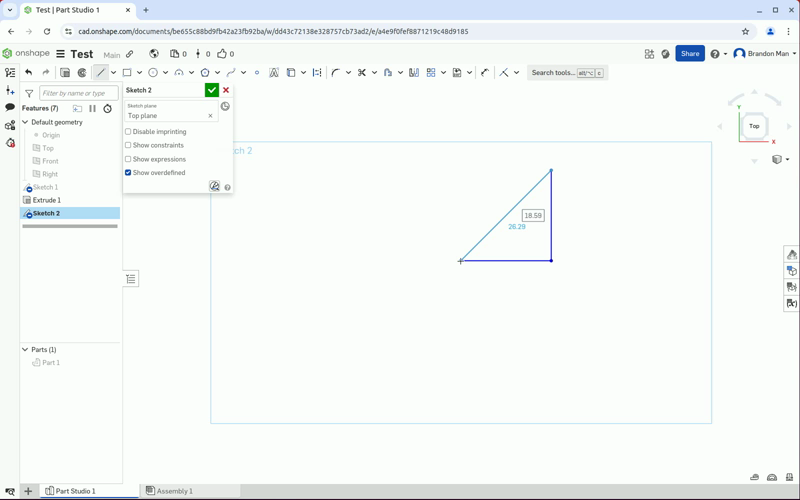
key_up(shift)
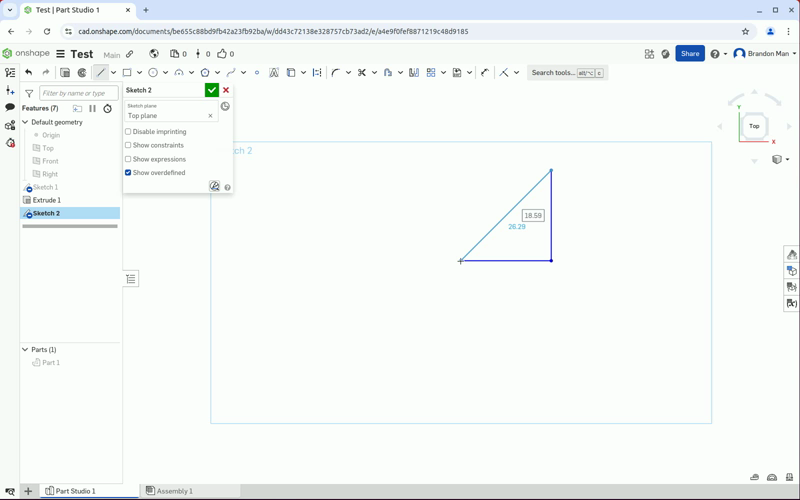
click(460, 260)
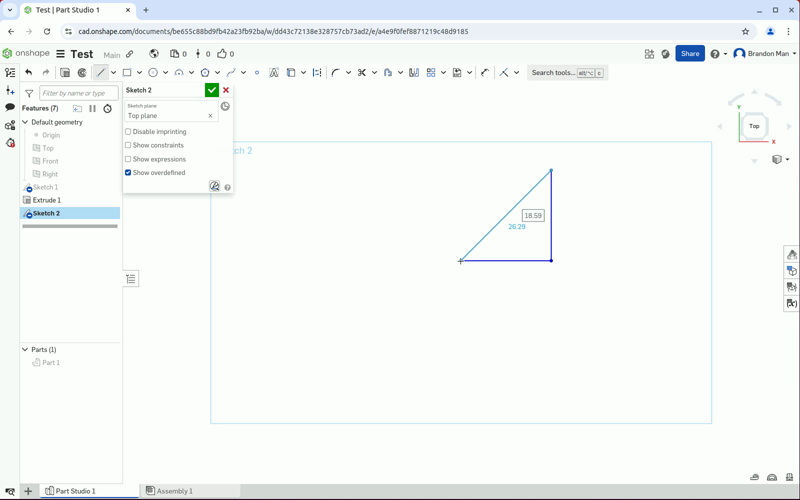
key(esc)
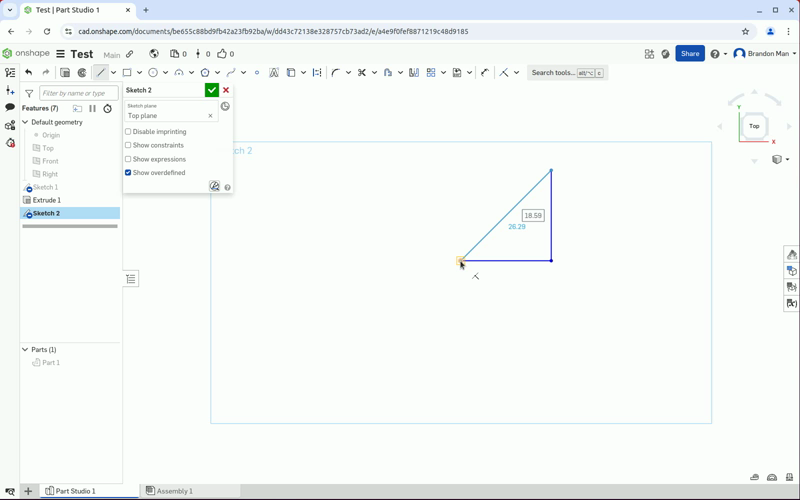
mouse_move(484, 252)
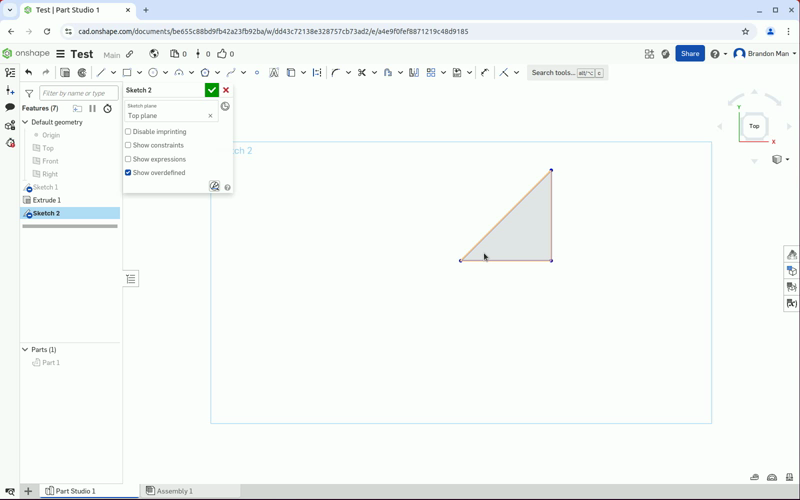
click(484, 252)
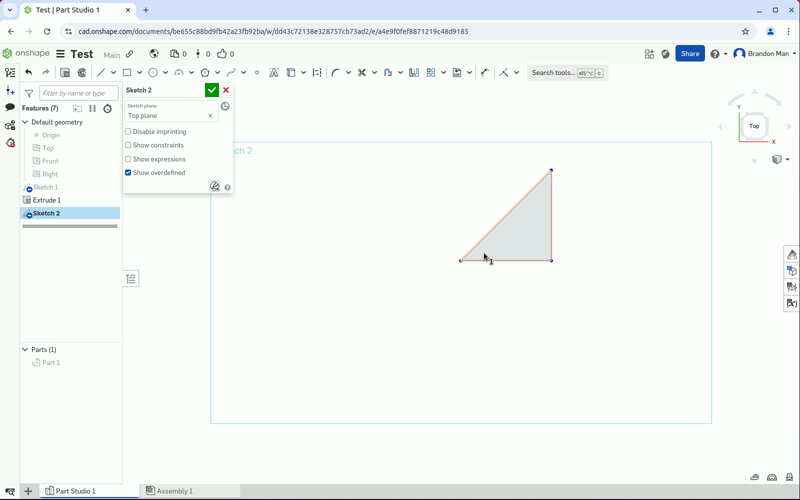
mouse_move(73, 352)
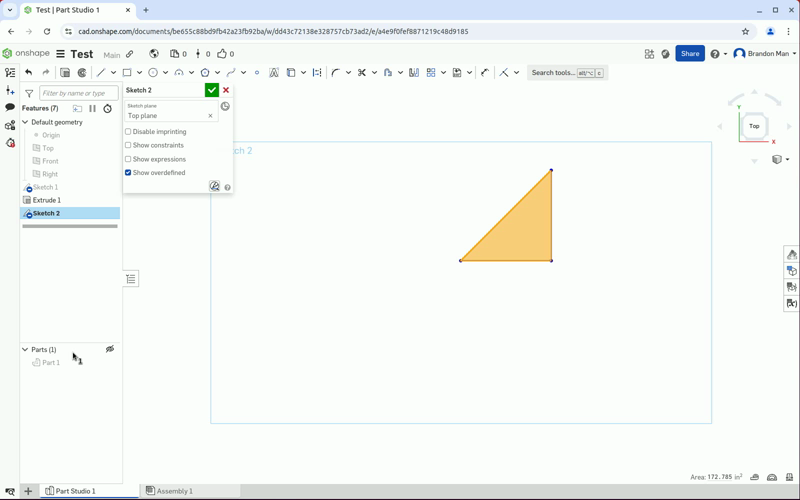
key(shift+y)
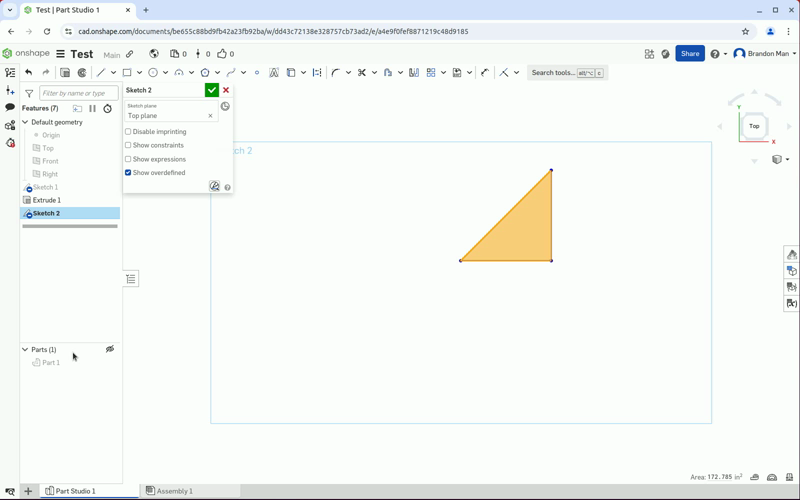
key(shift+e)
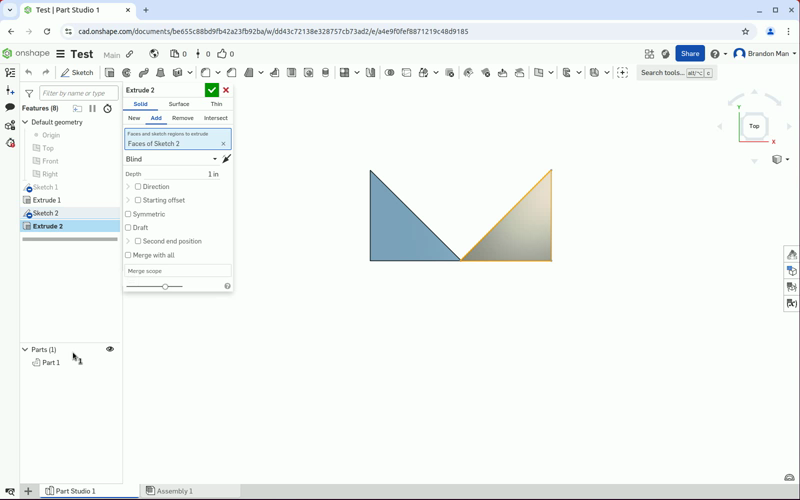
mouse_move(143, 106)
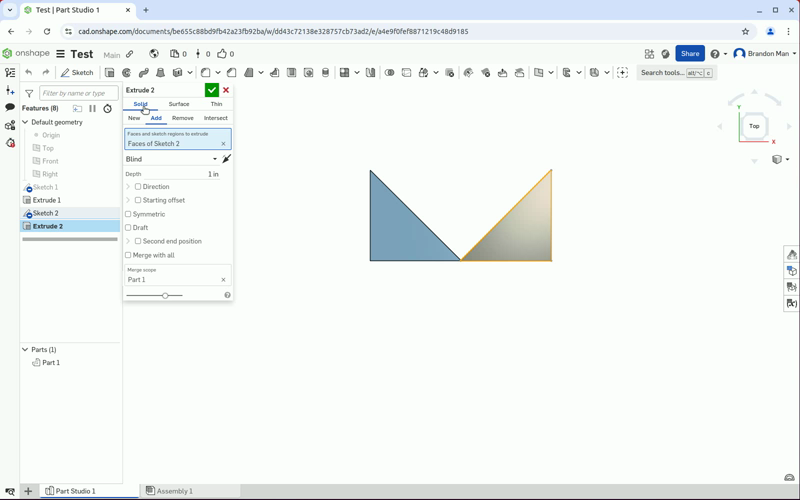
click(143, 106)
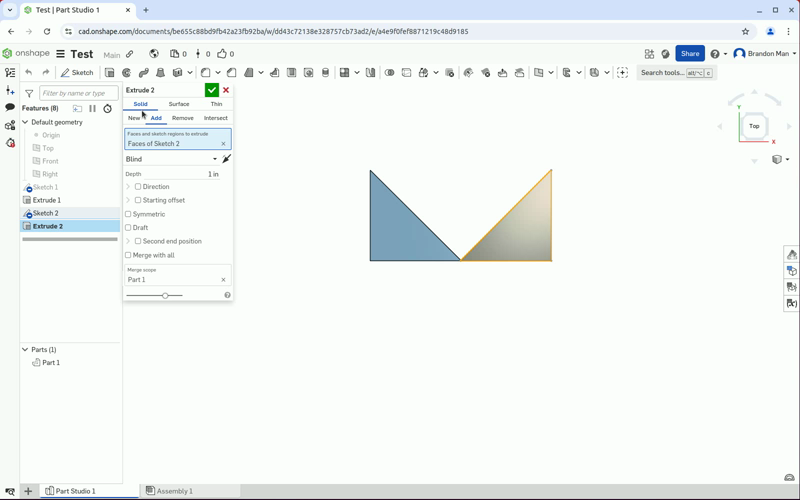
mouse_move(137, 120)
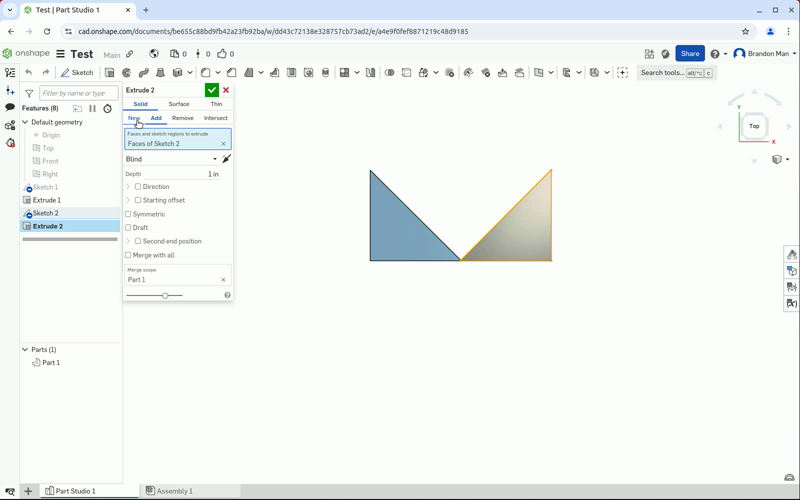
click(137, 120)
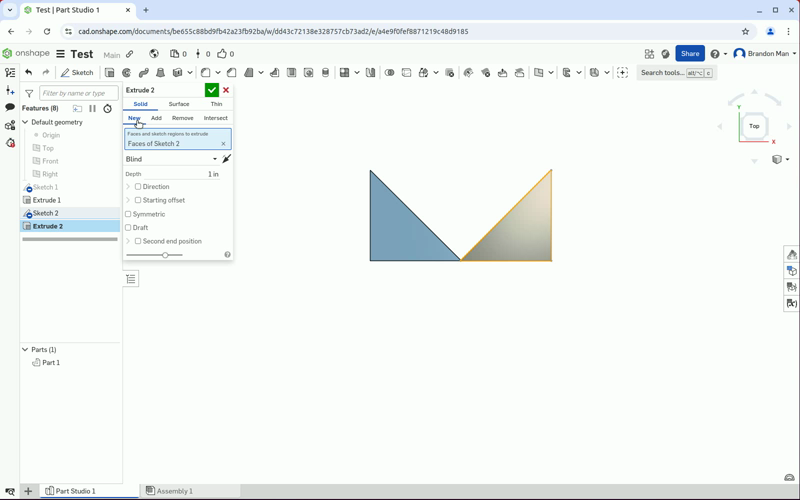
key(tab, 4)
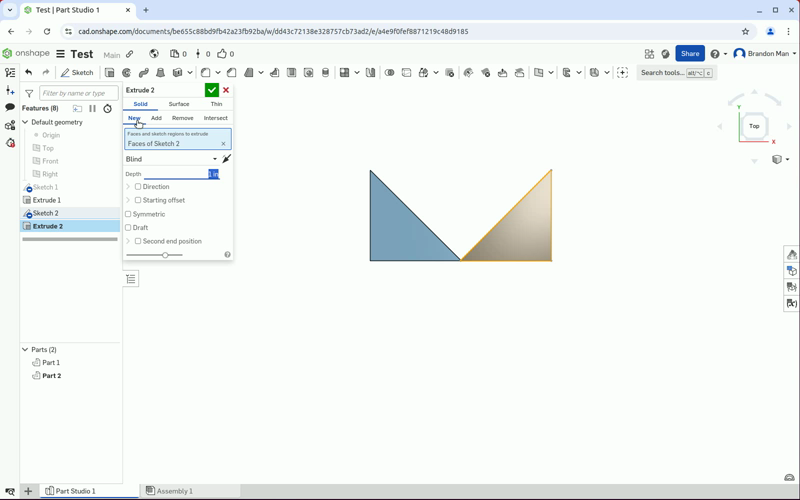
text(0.963)
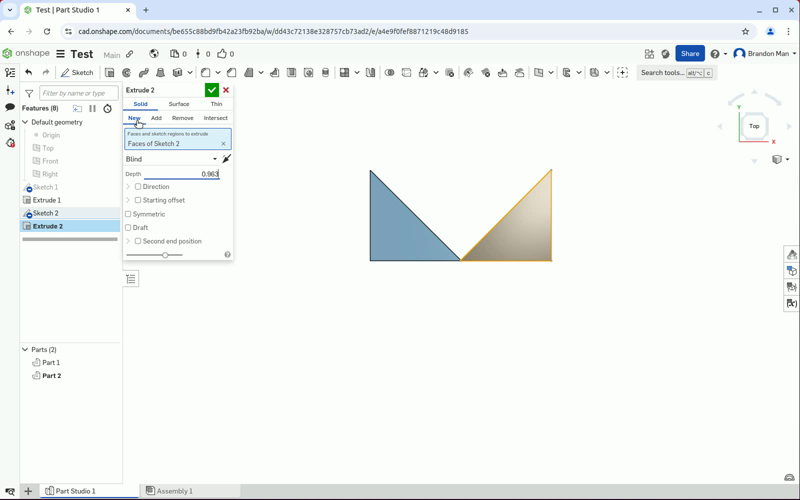
key(enter)
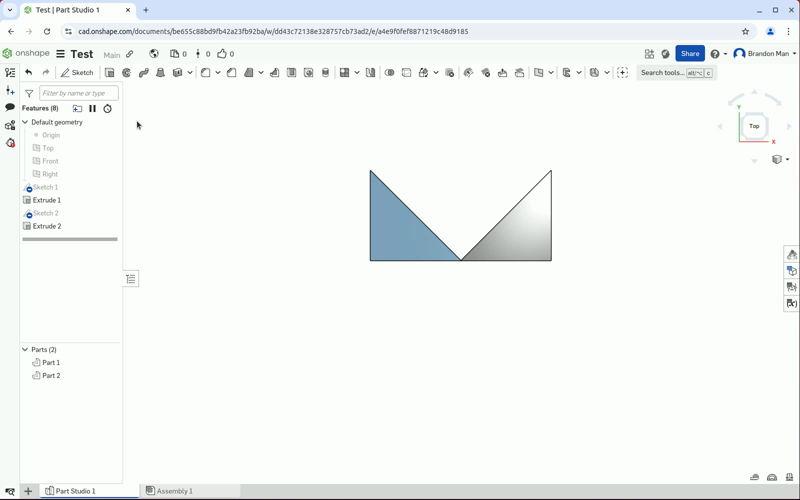
key(shift+h)
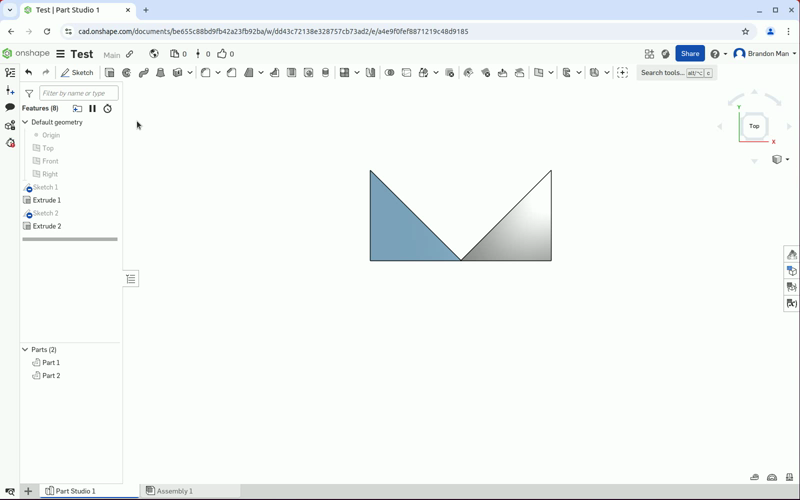
key(shift+h)
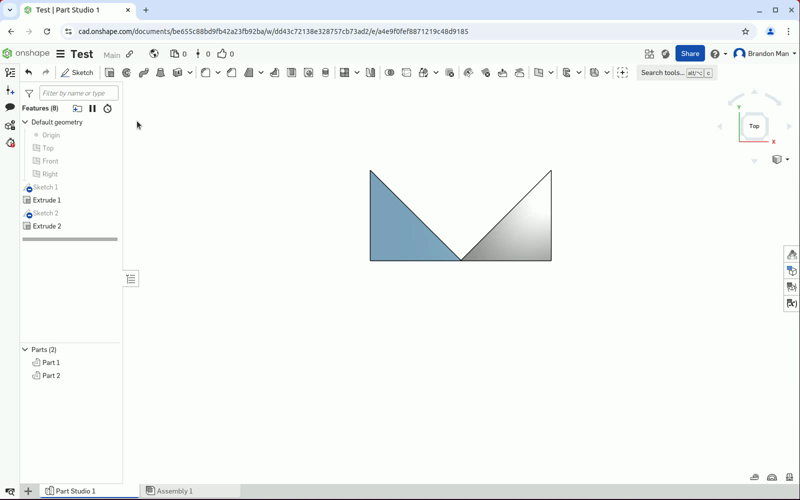
mouse_move(73, 189)
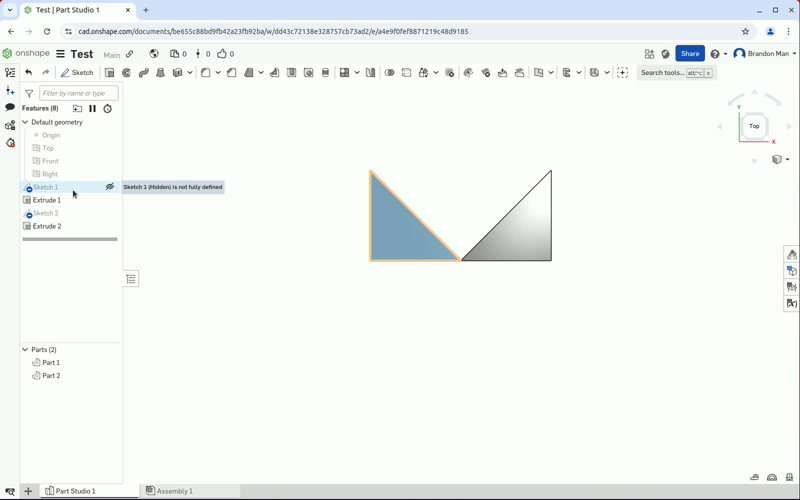
click(73, 189)
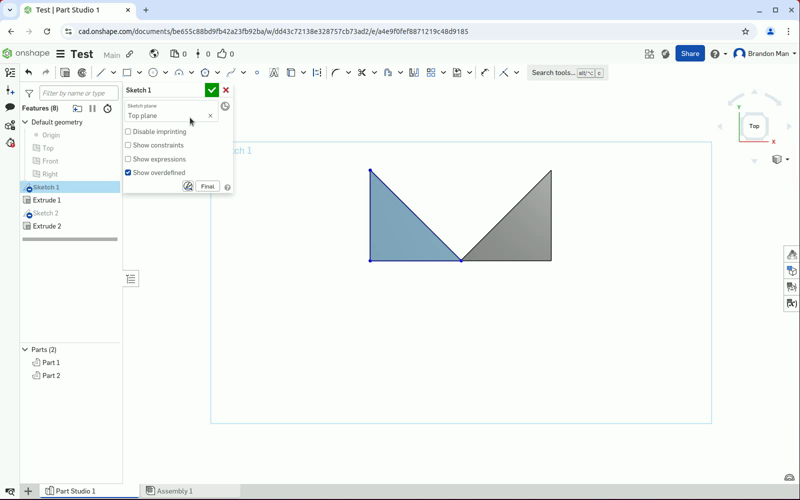
mouse_move(229, 92)
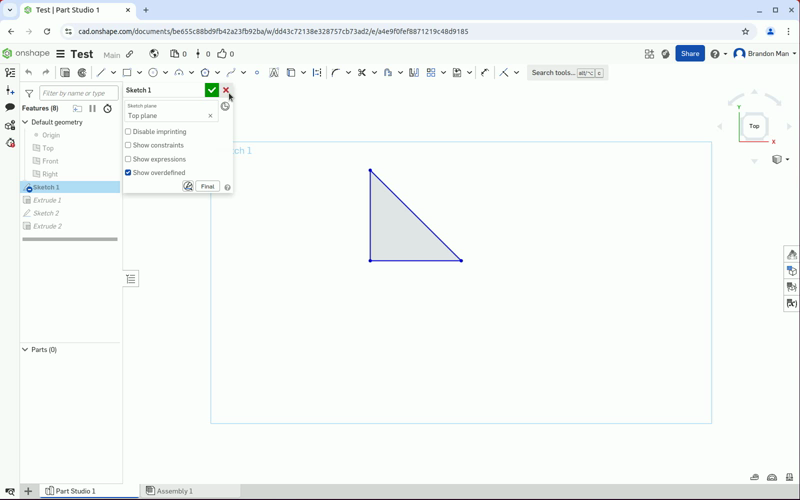
click(229, 92)
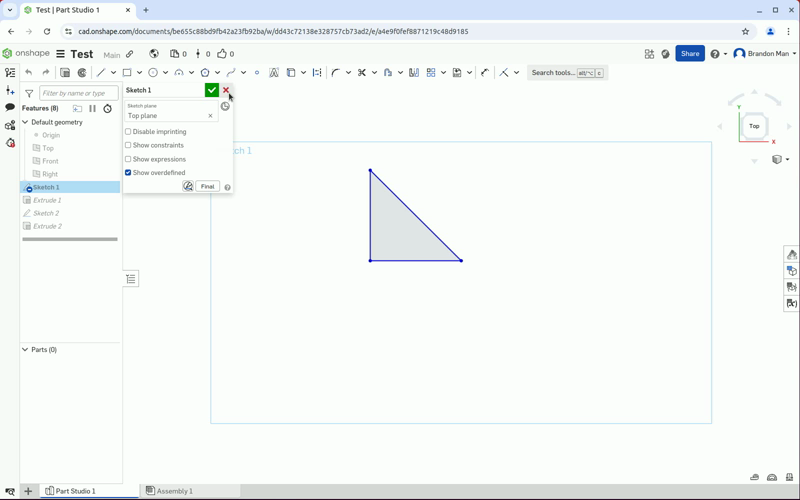
key(shift+s)
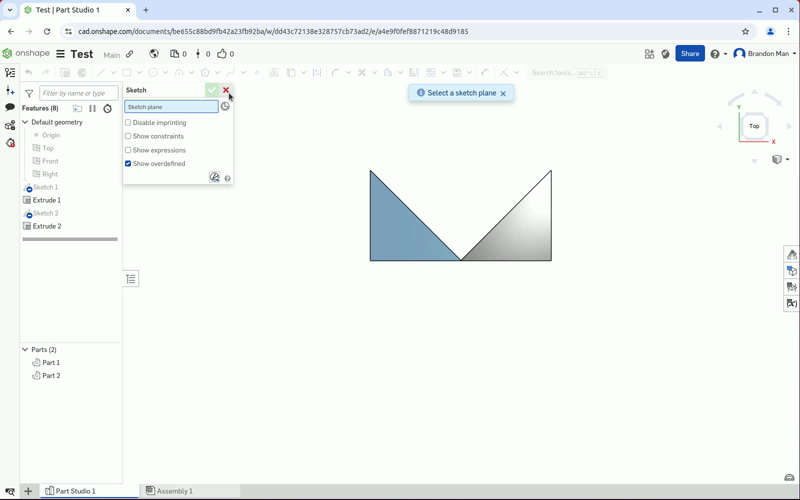
mouse_move(73, 150)
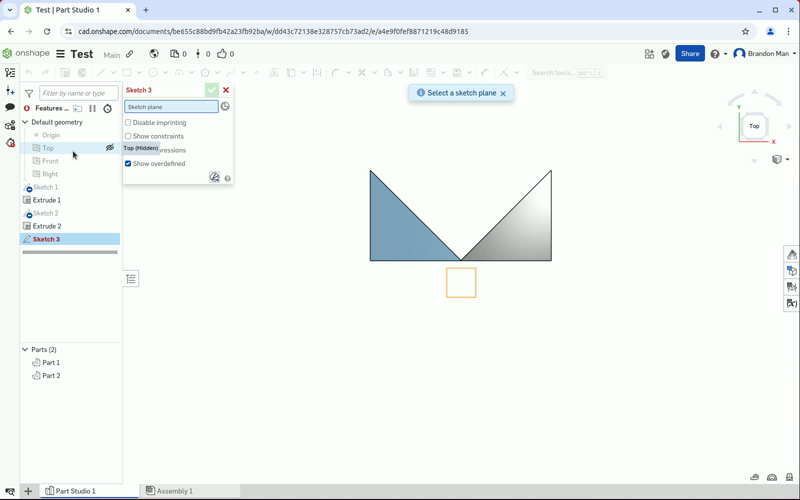
click(73, 150)
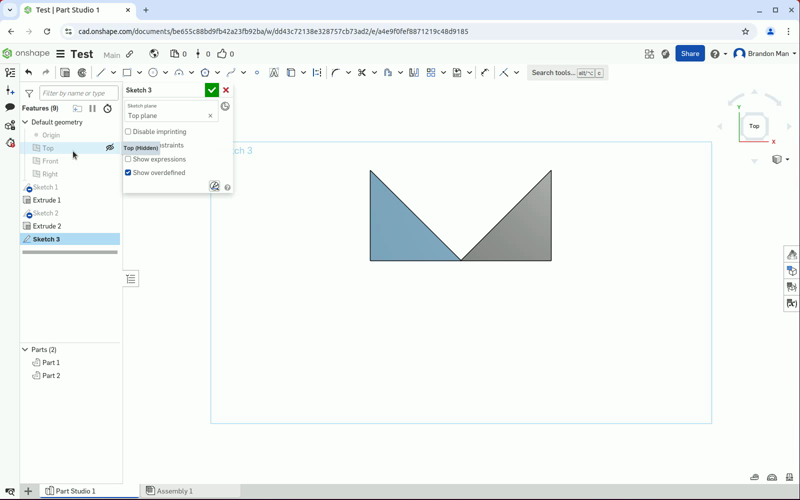
mouse_move(73, 352)
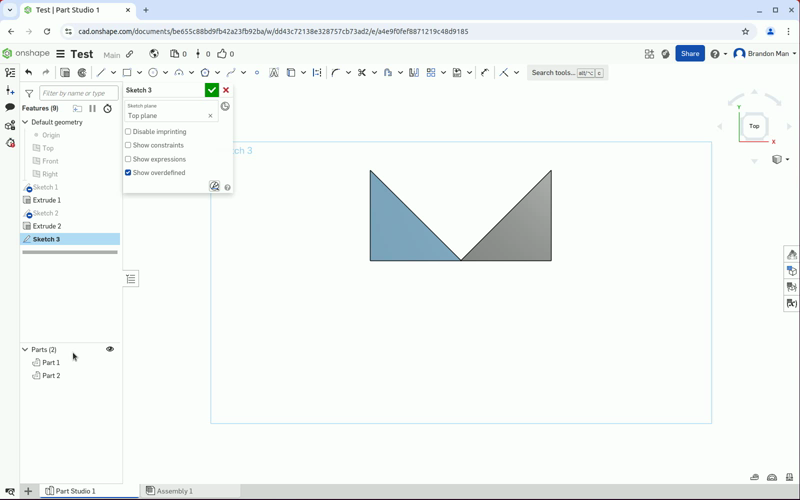
key(y)
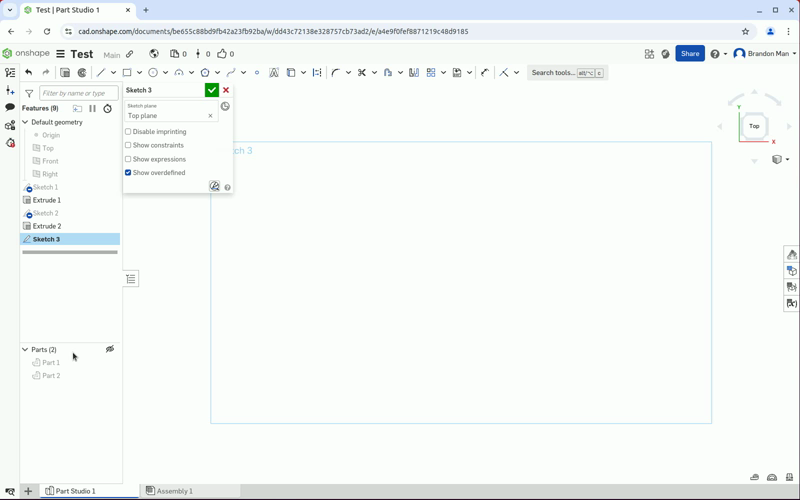
key(l)
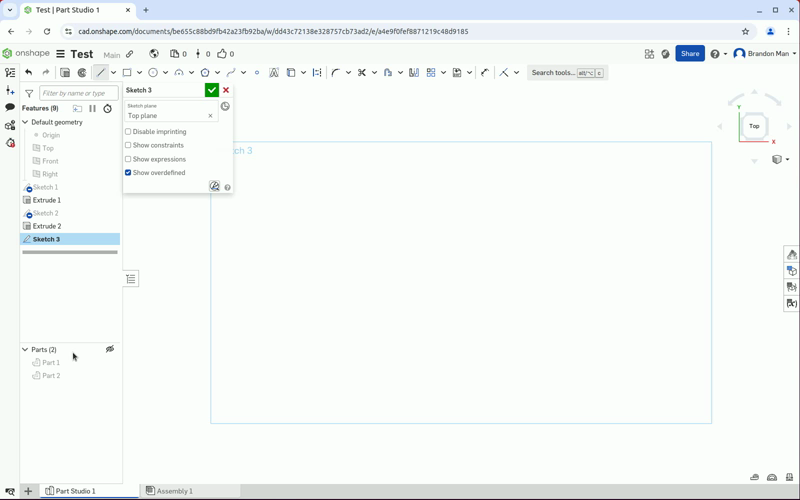
key_down(shift)
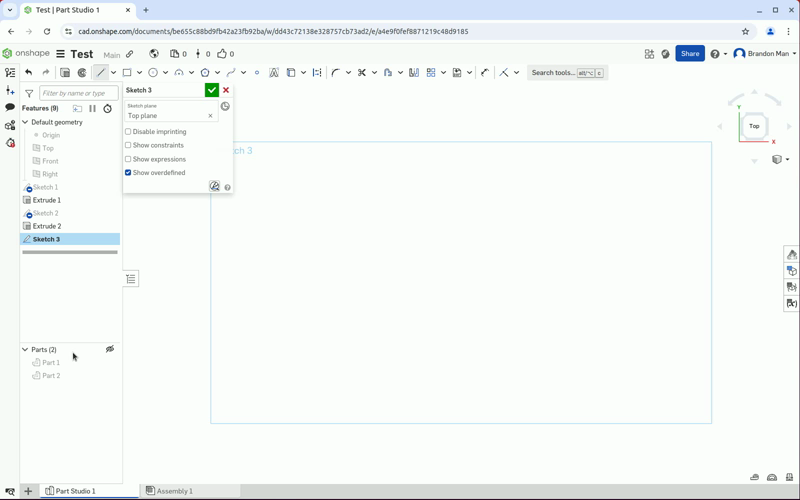
mouse_move(370, 282)
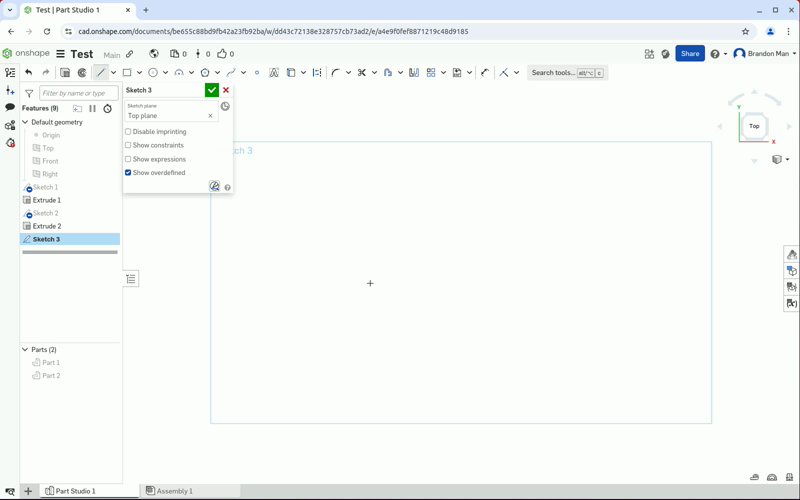
click(370, 282)
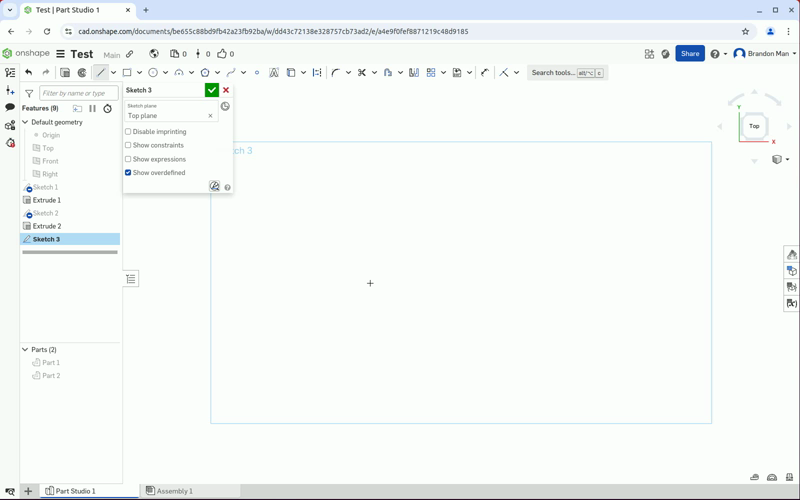
key_up(shift)
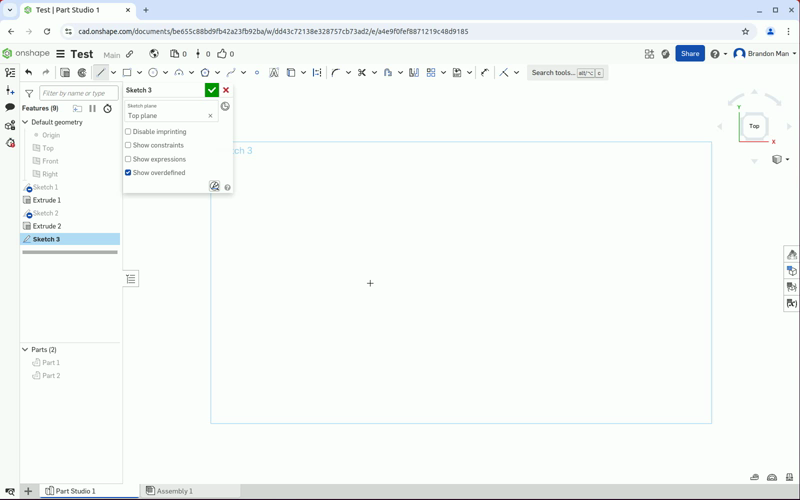
key_down(shift)
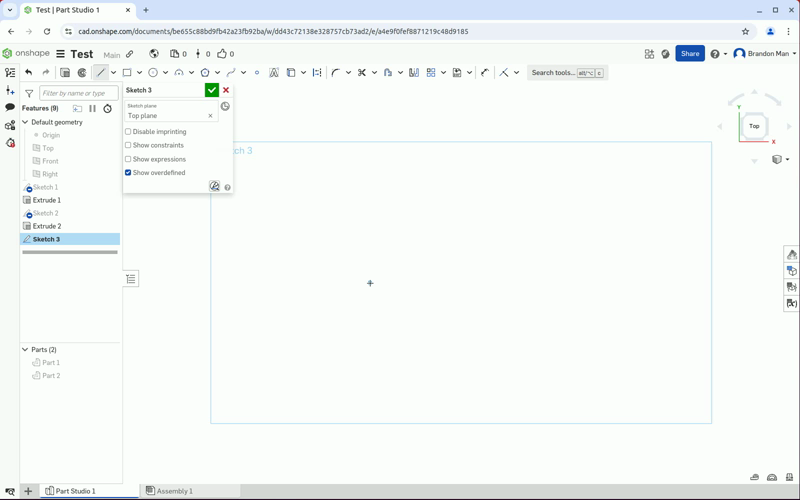
mouse_move(461, 282)
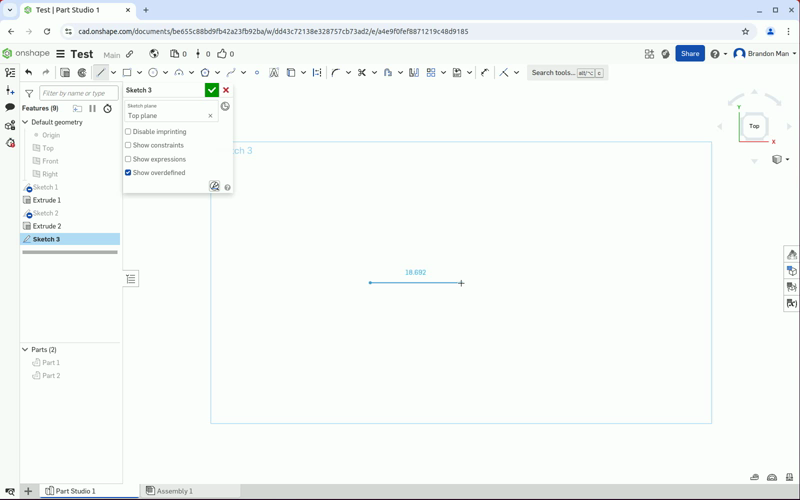
click(461, 282)
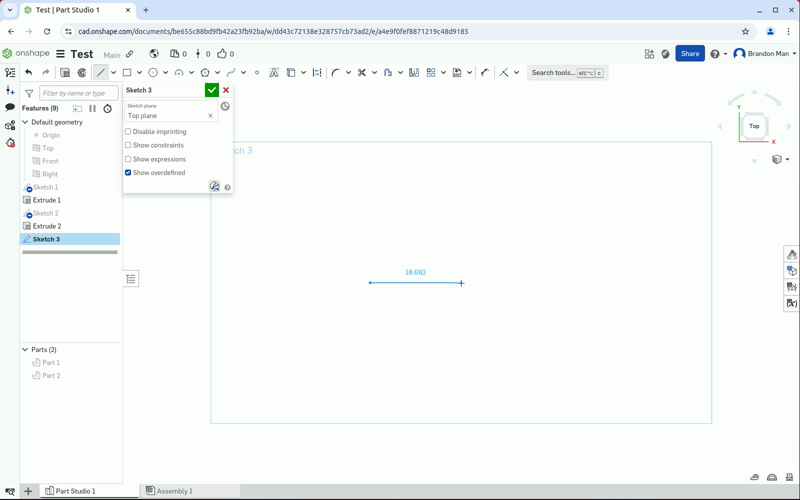
key_up(shift)
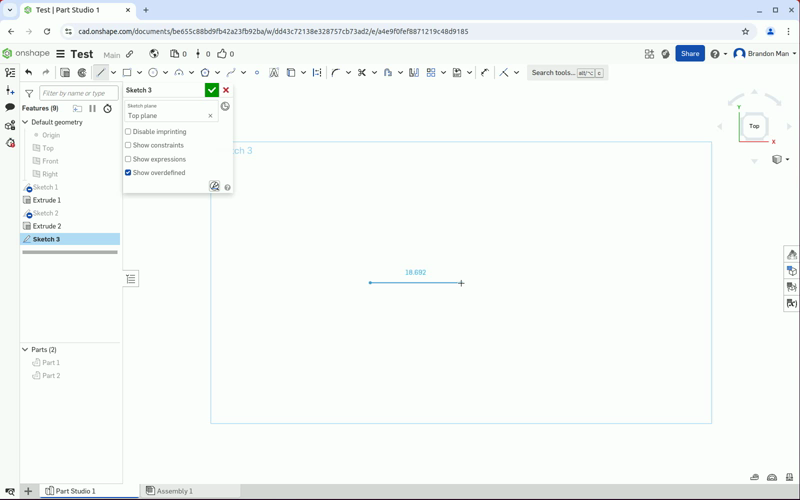
key_down(shift)
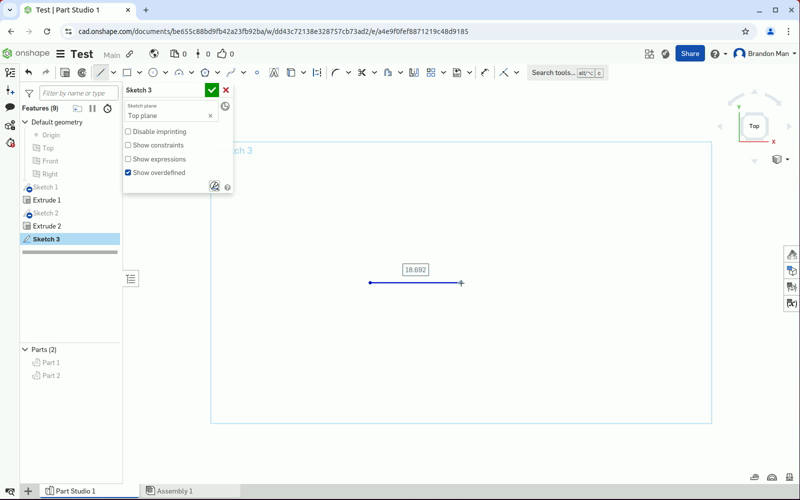
mouse_move(491, 282)
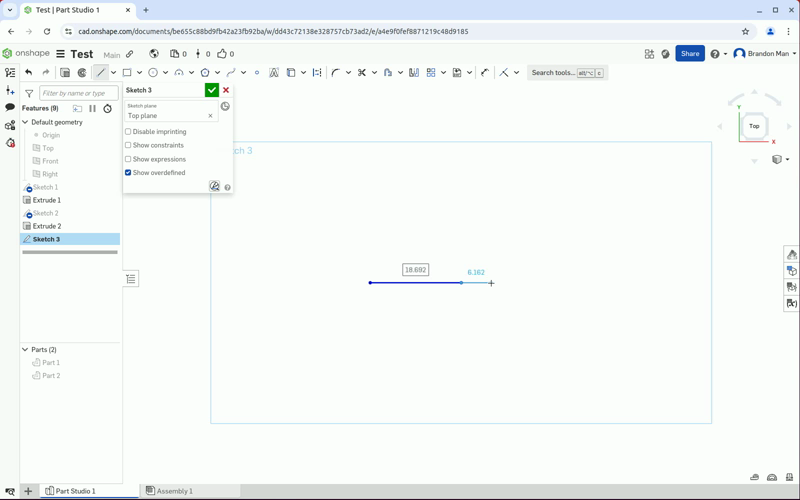
mouse_move(461, 260)
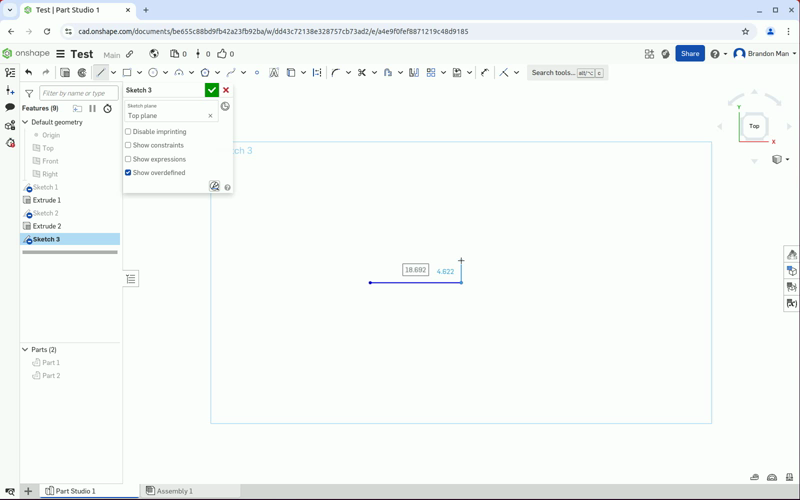
click(461, 260)
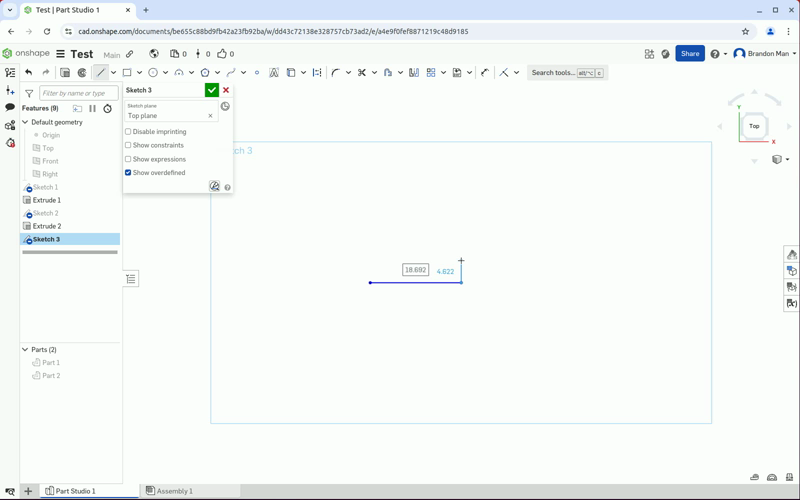
key_up(shift)
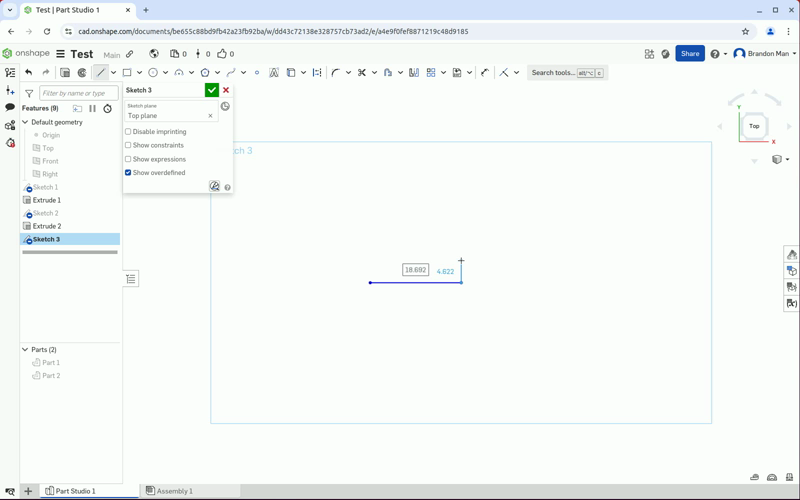
key_down(shift)
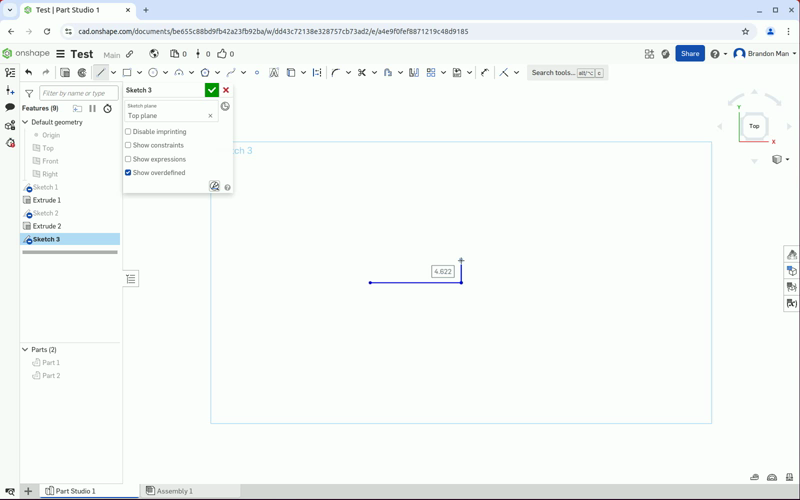
mouse_move(370, 260)
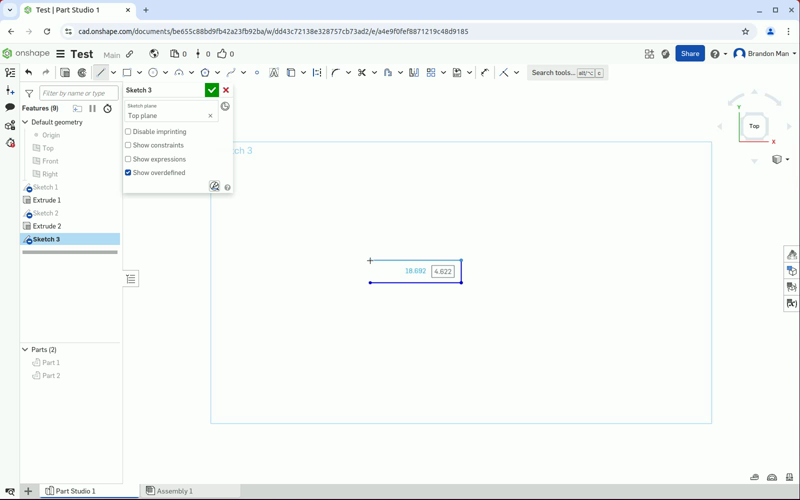
click(370, 260)
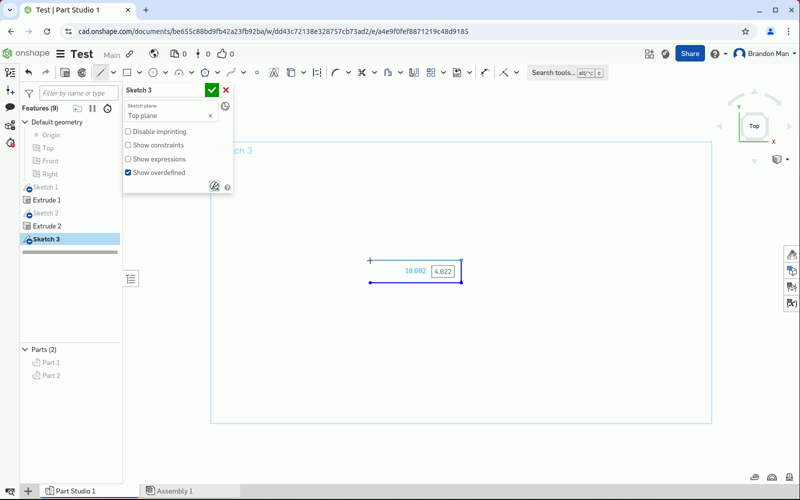
key_up(shift)
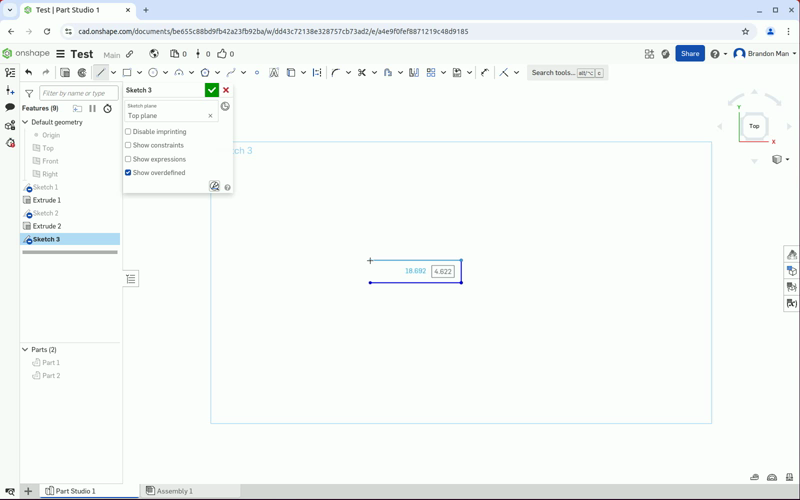
mouse_move(400, 260)
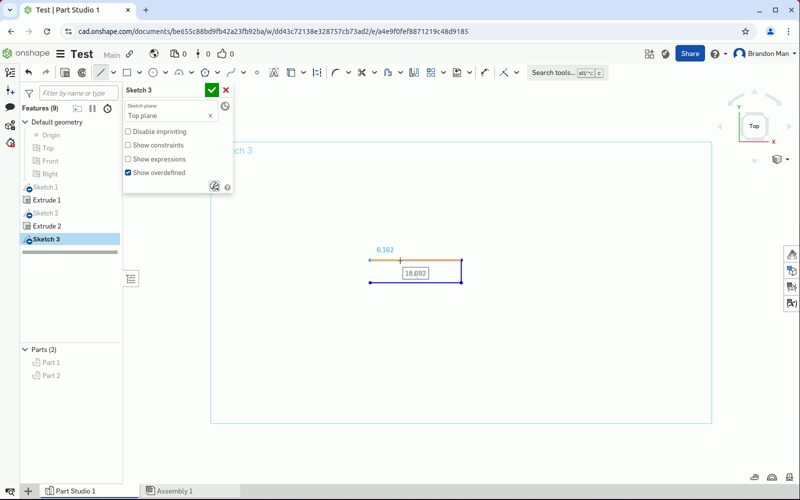
key_down(shift)
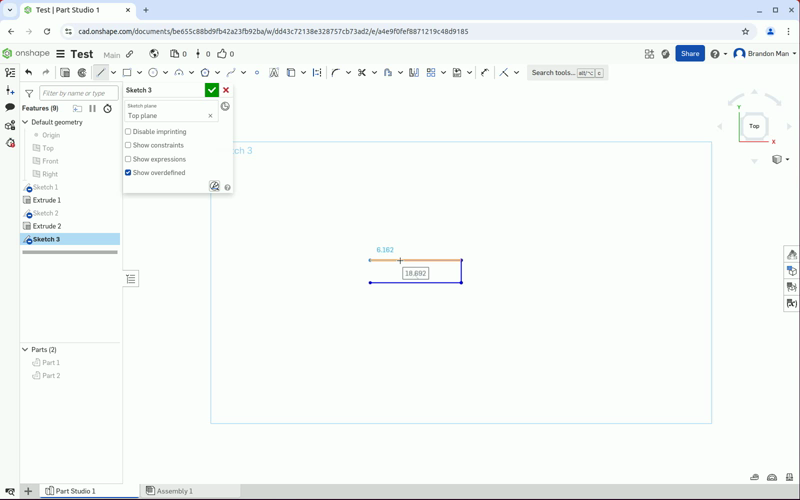
mouse_move(370, 282)
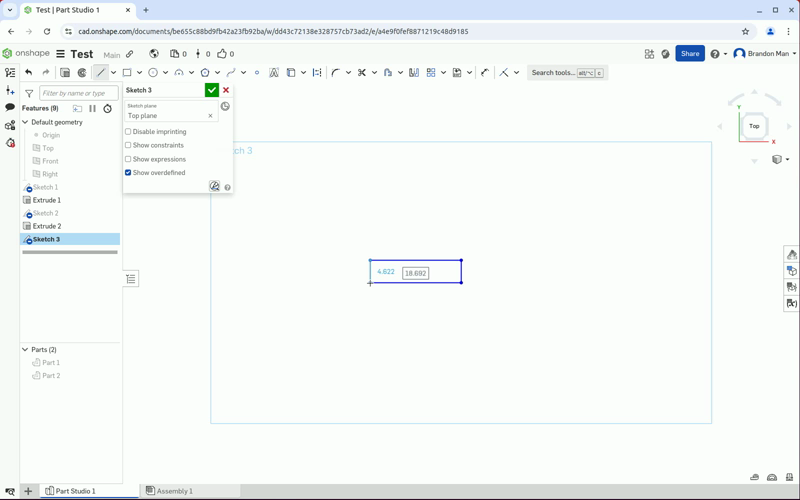
key_up(shift)
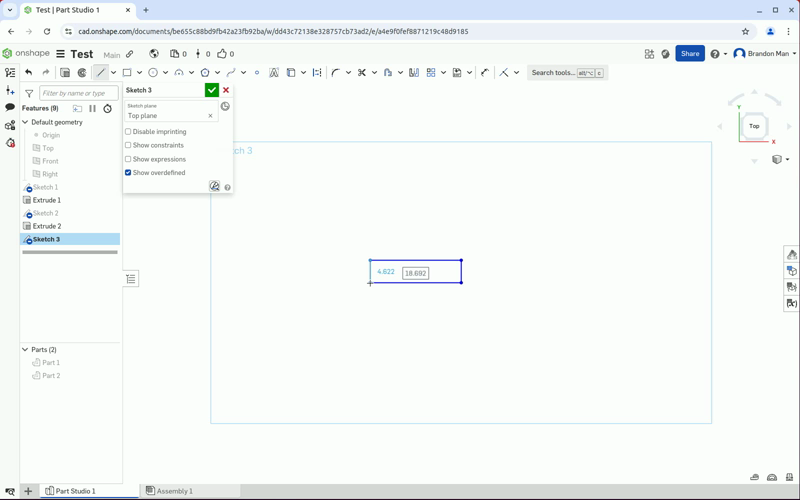
click(370, 282)
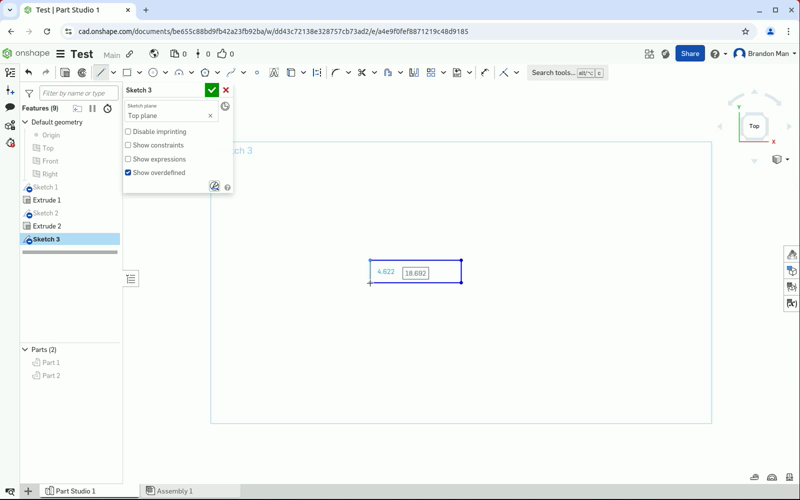
key(esc)
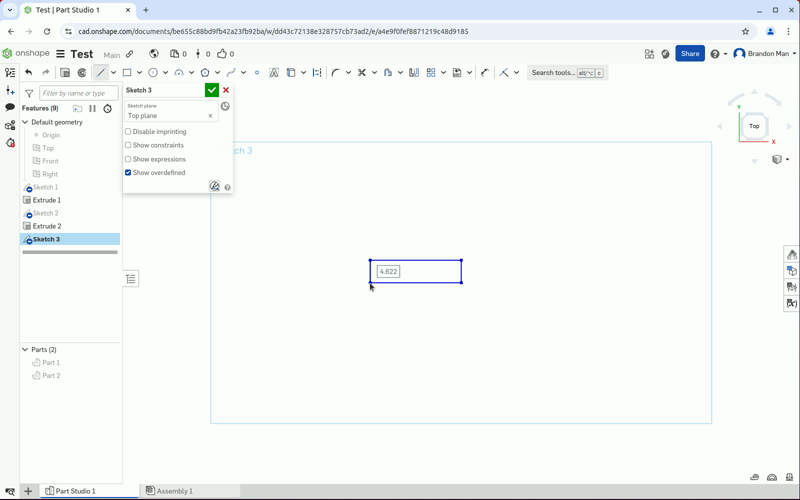
mouse_move(431, 269)
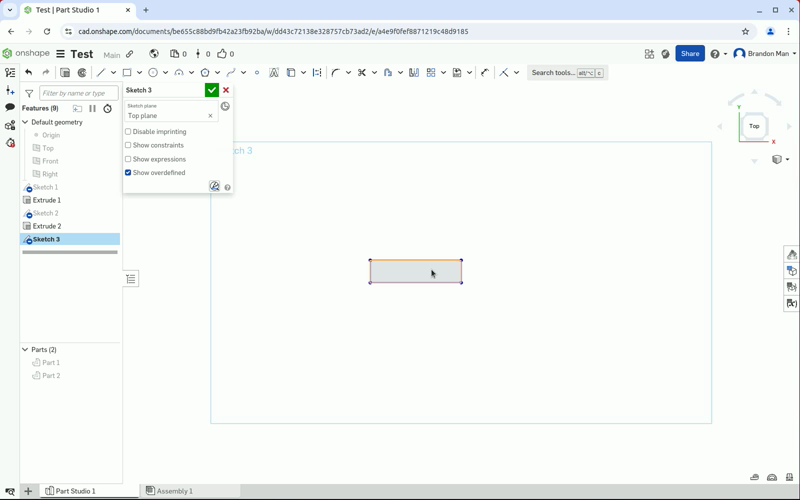
click(431, 269)
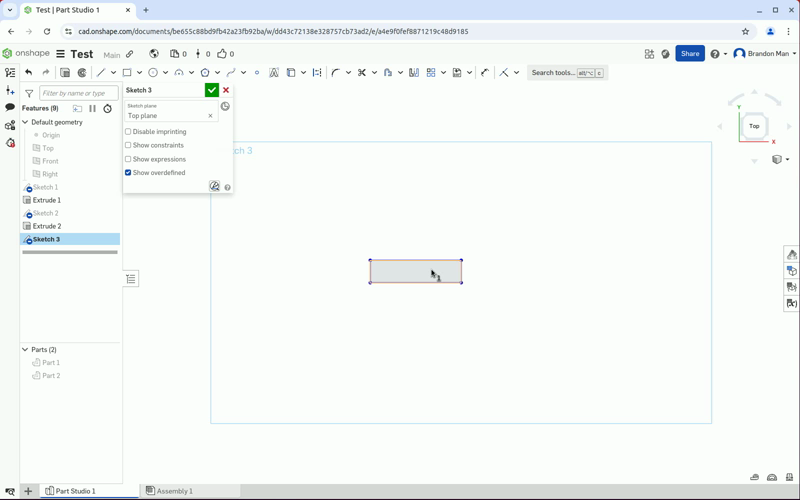
mouse_move(73, 352)
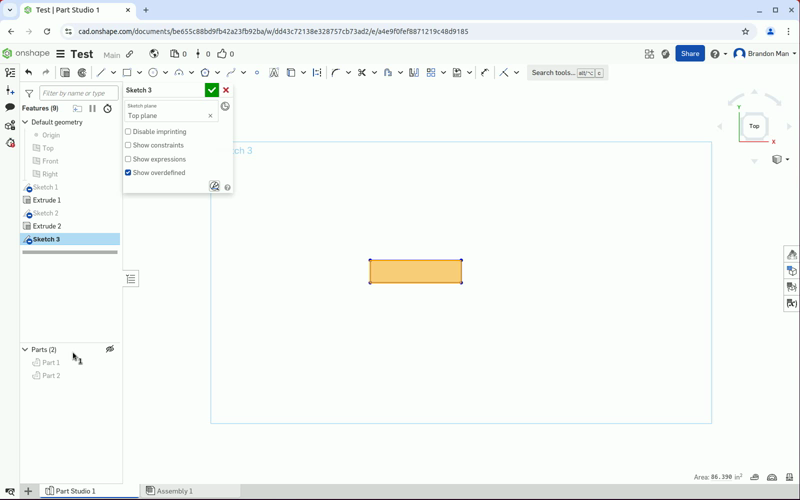
key(shift+y)
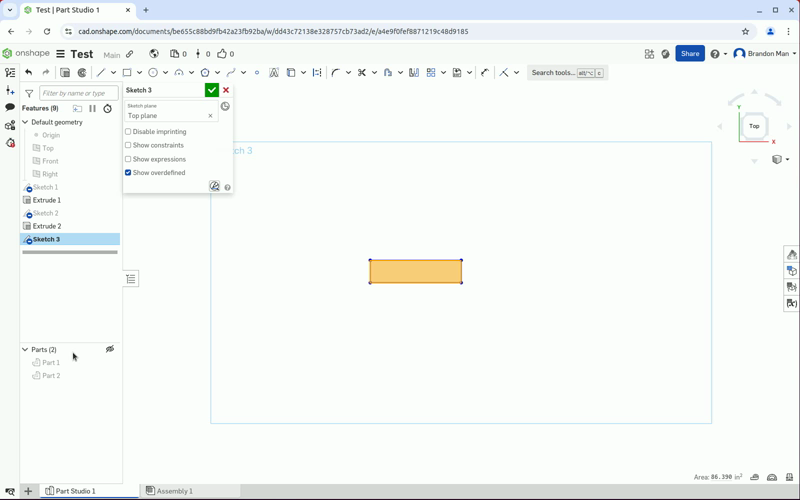
key(shift+e)
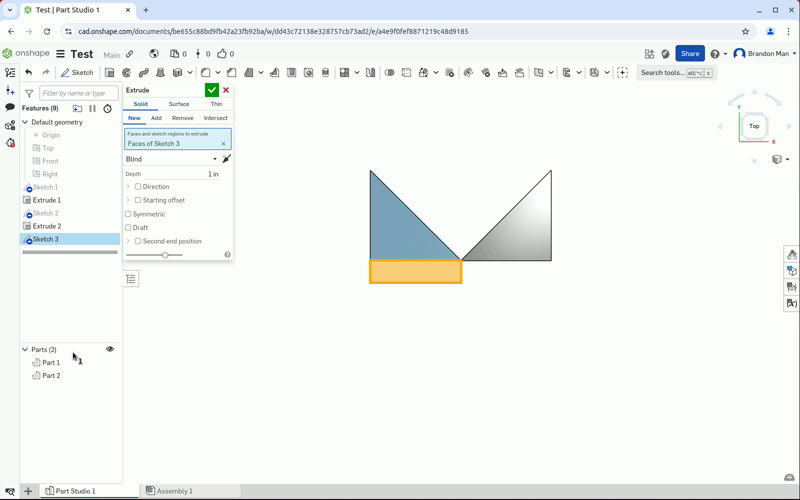
mouse_move(143, 106)
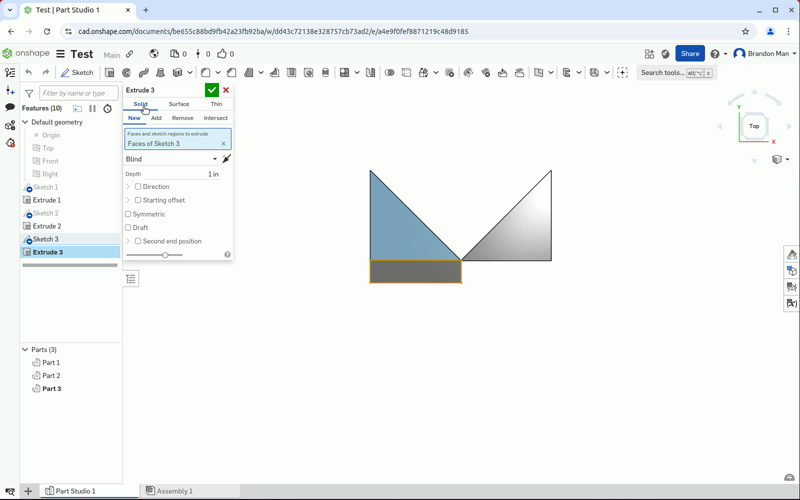
click(143, 106)
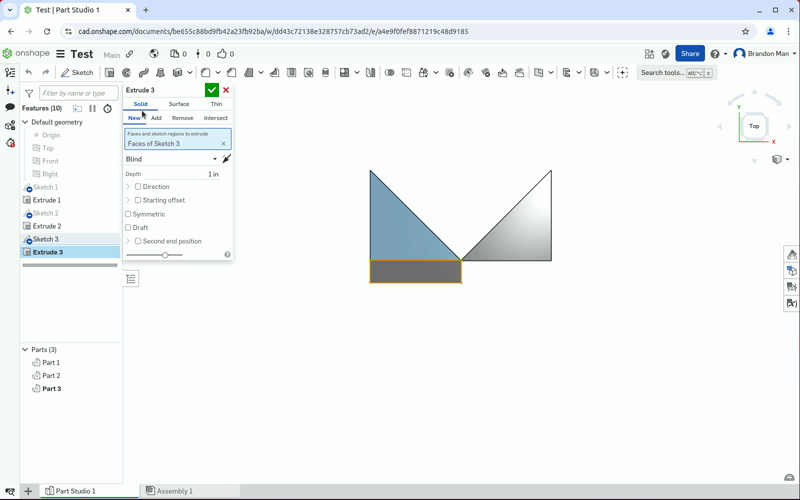
mouse_move(137, 120)
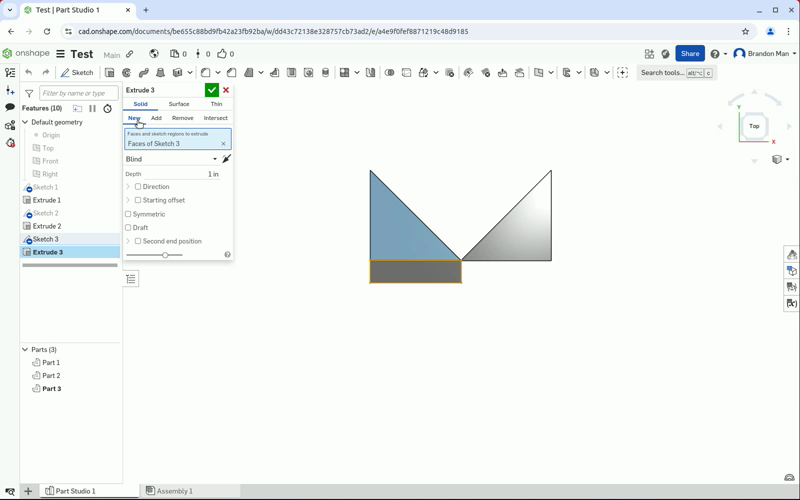
click(137, 120)
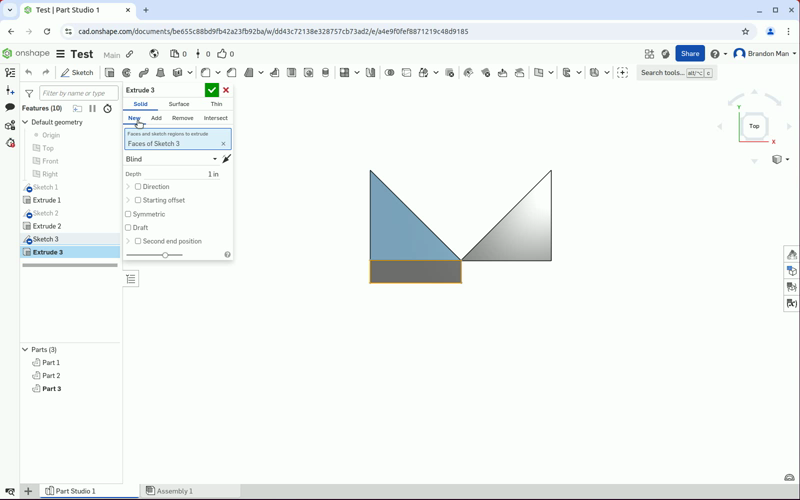
key(tab, 4)
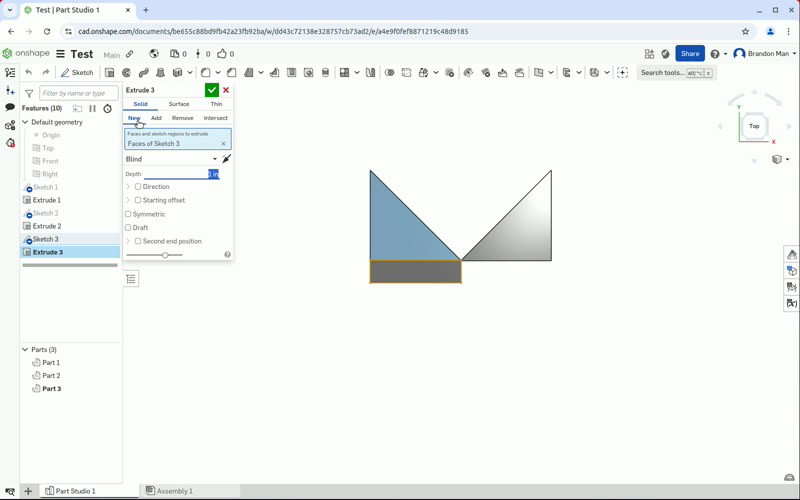
text(0.963)
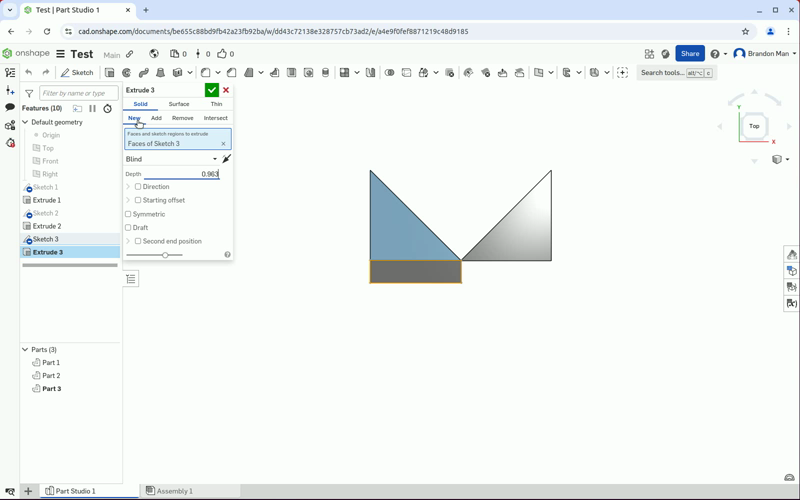
key(enter)
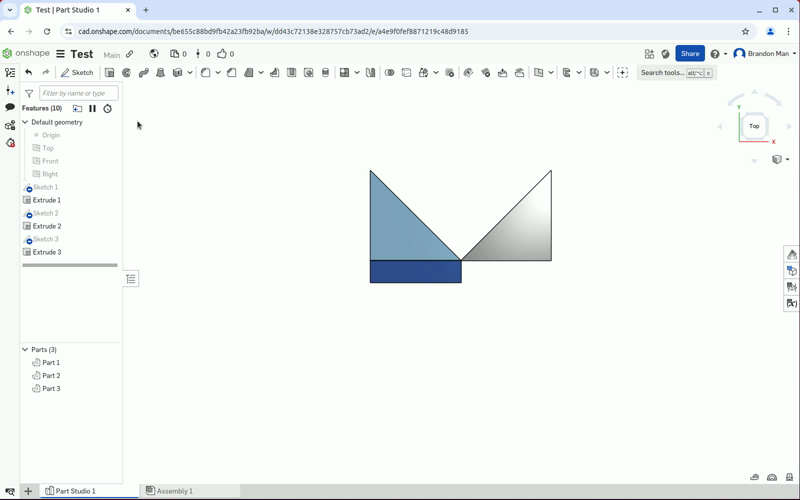
key(shift+h)
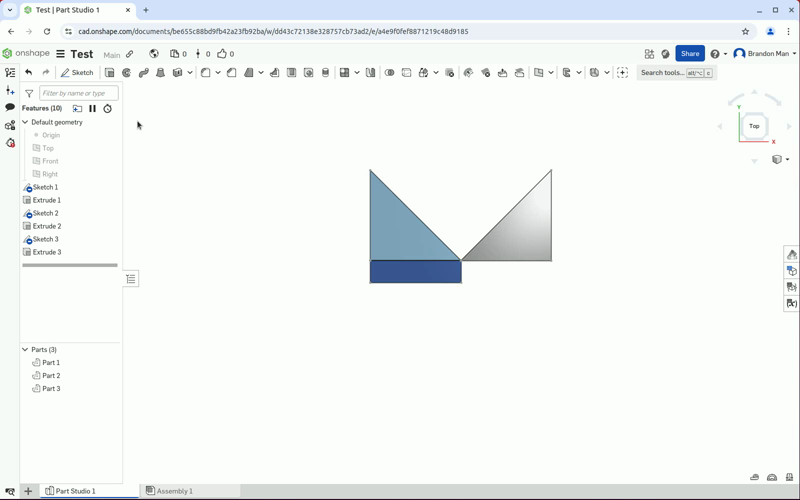
key(shift+h)
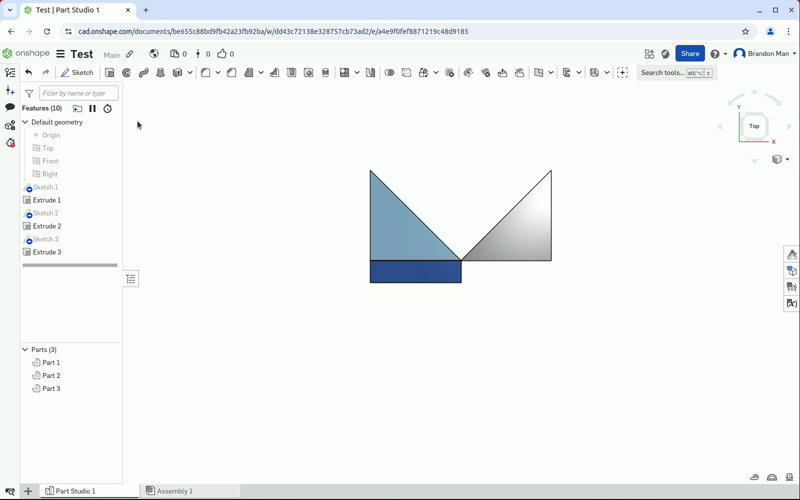
mouse_move(73, 189)
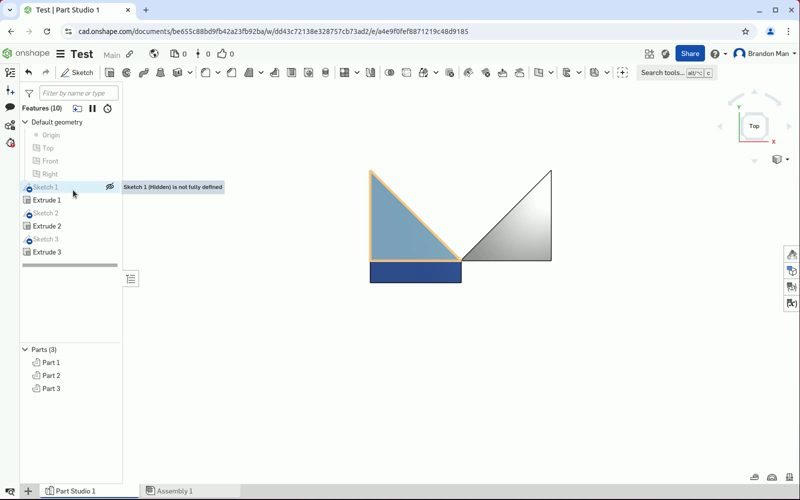
click(73, 189)
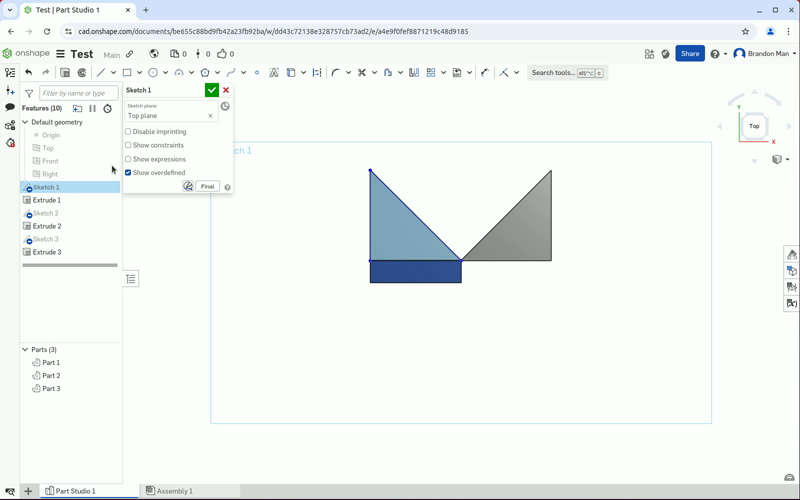
mouse_move(229, 92)
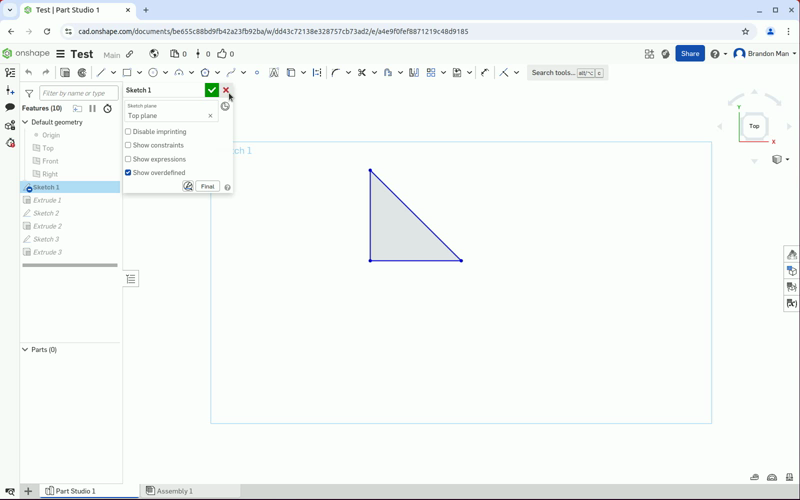
click(229, 92)
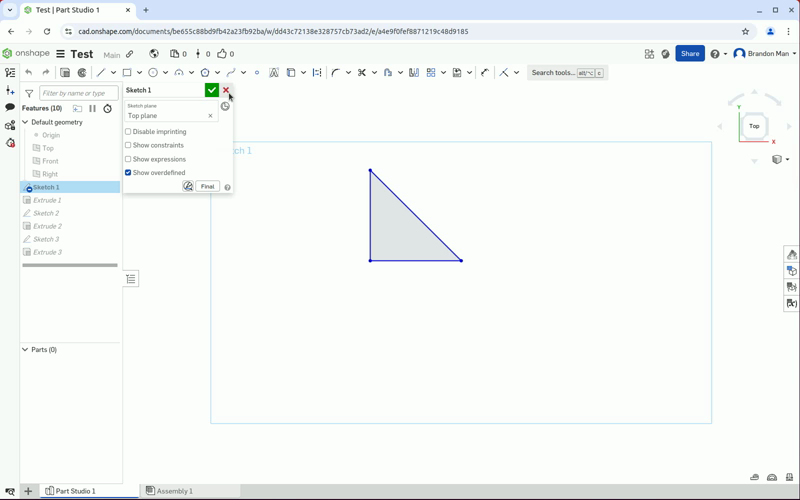
key(shift+s)
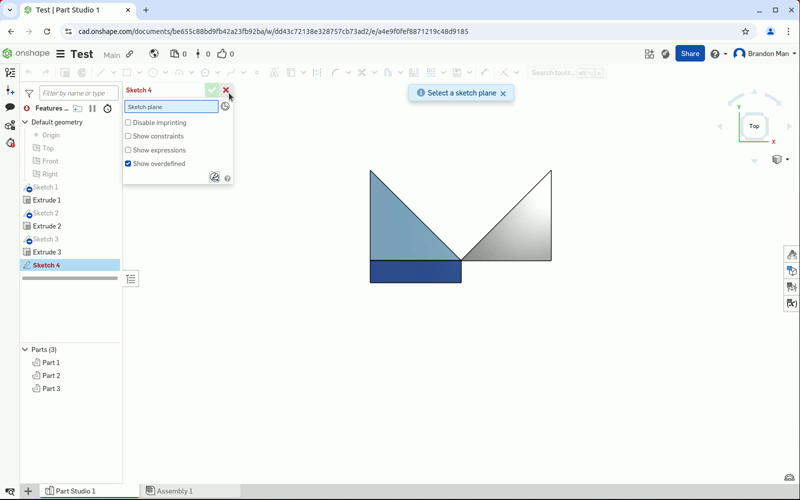
mouse_move(73, 150)
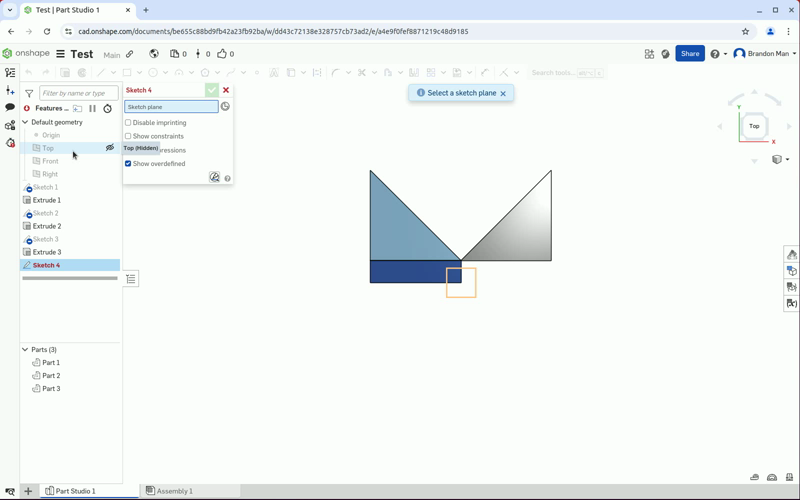
click(73, 150)
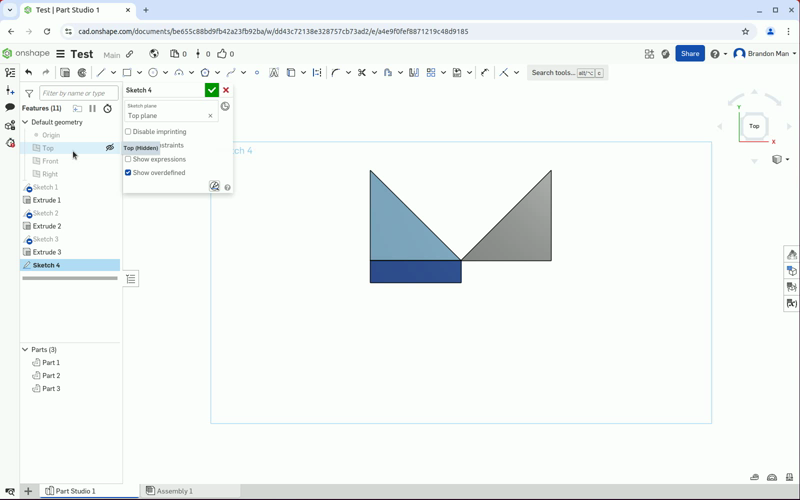
mouse_move(73, 352)
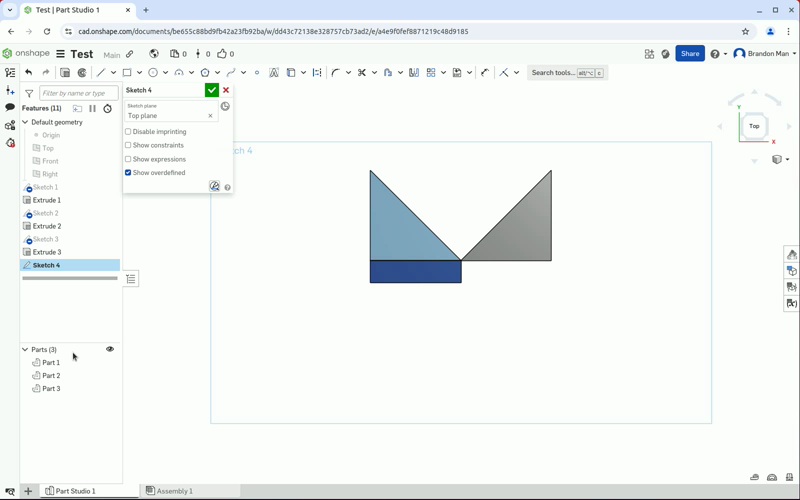
key(y)
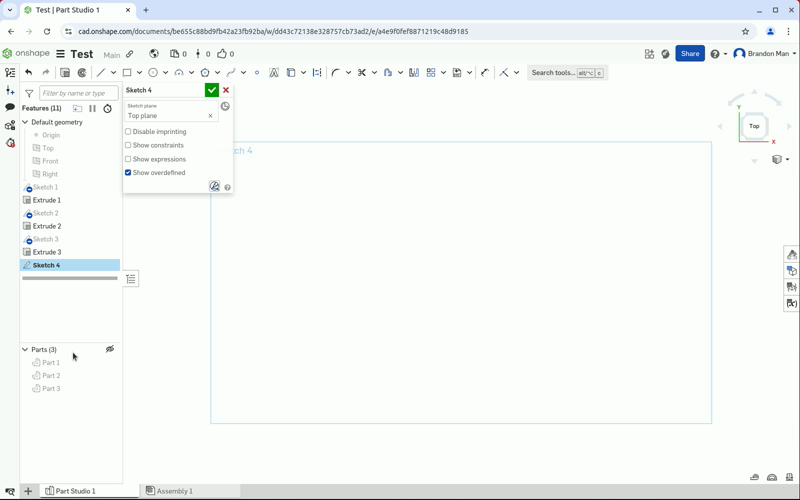
key(l)
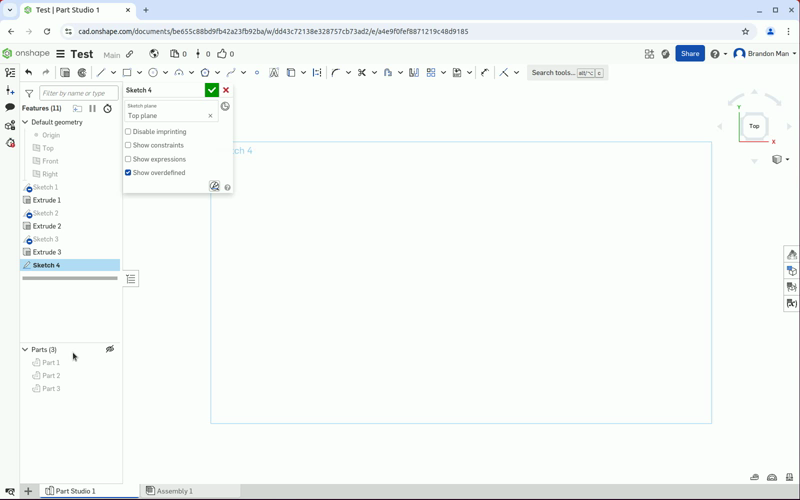
key_down(shift)
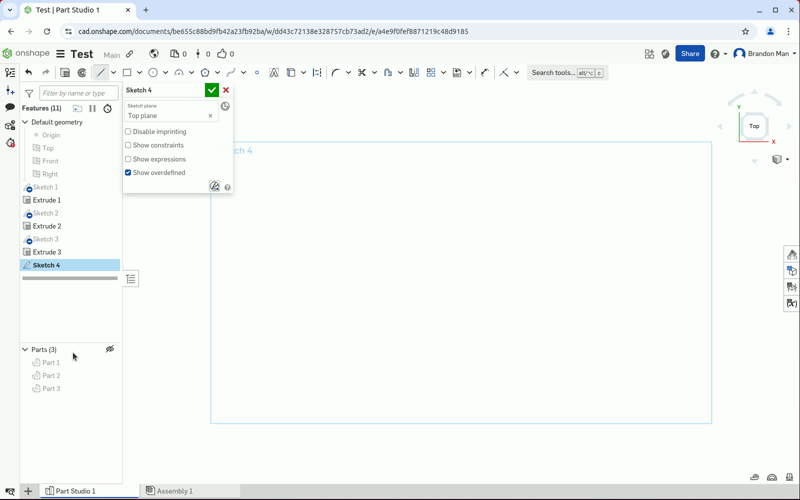
mouse_move(460, 282)
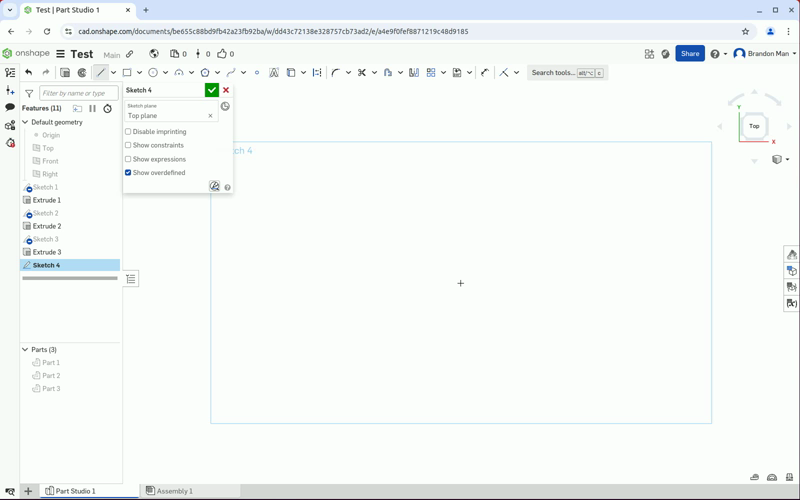
click(460, 282)
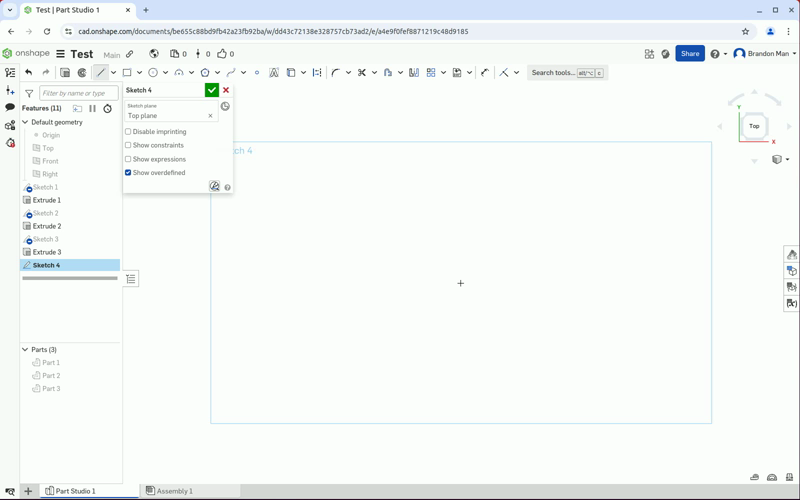
key_up(shift)
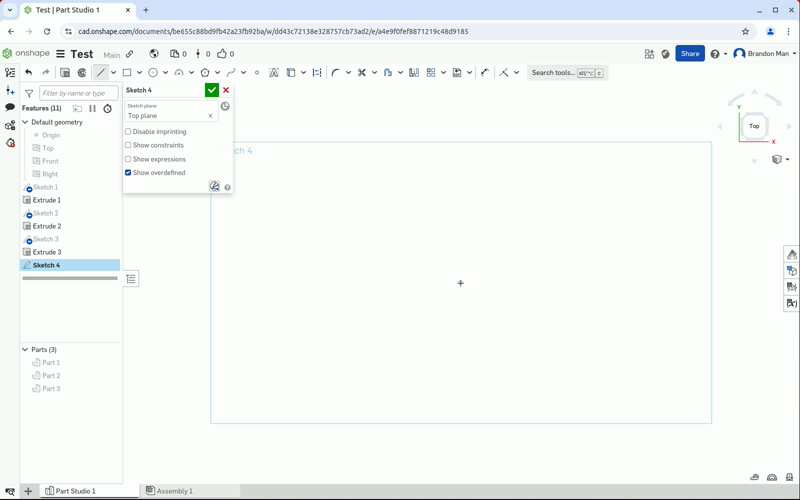
key_down(shift)
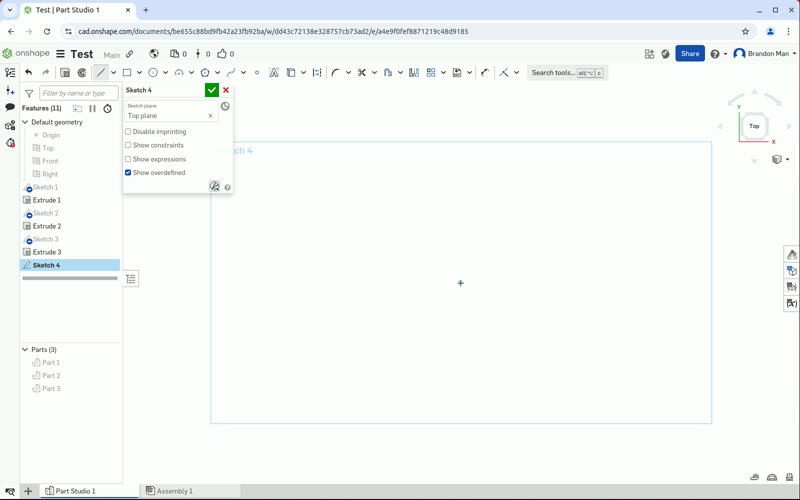
mouse_move(551, 282)
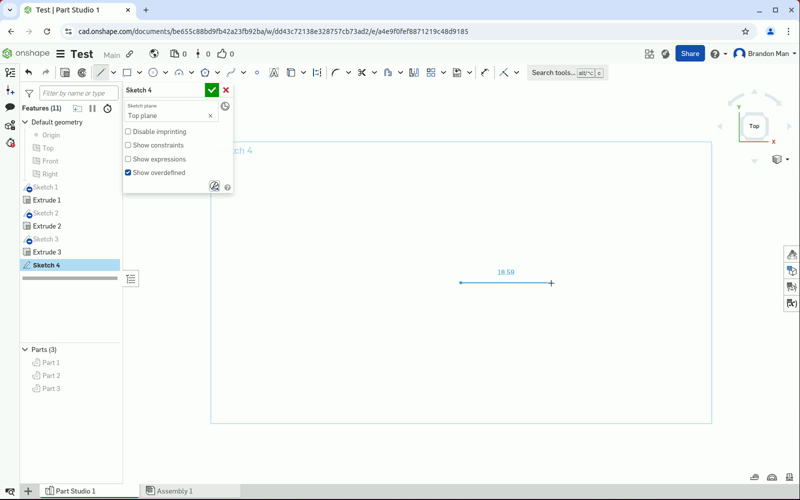
click(551, 282)
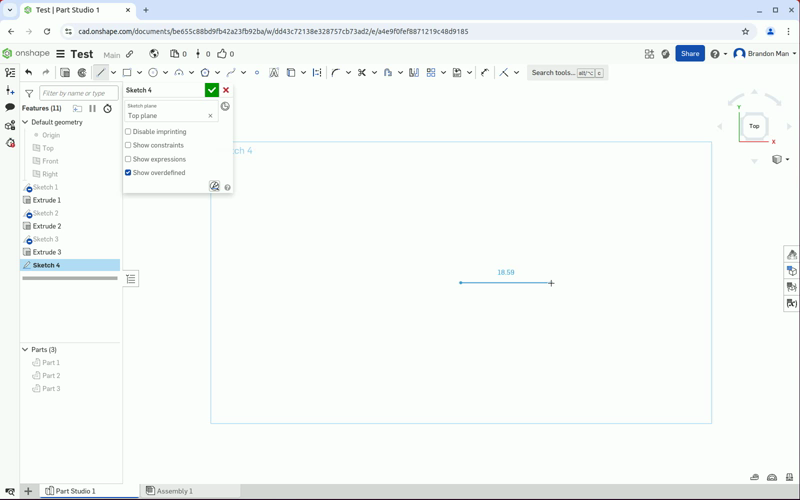
key_up(shift)
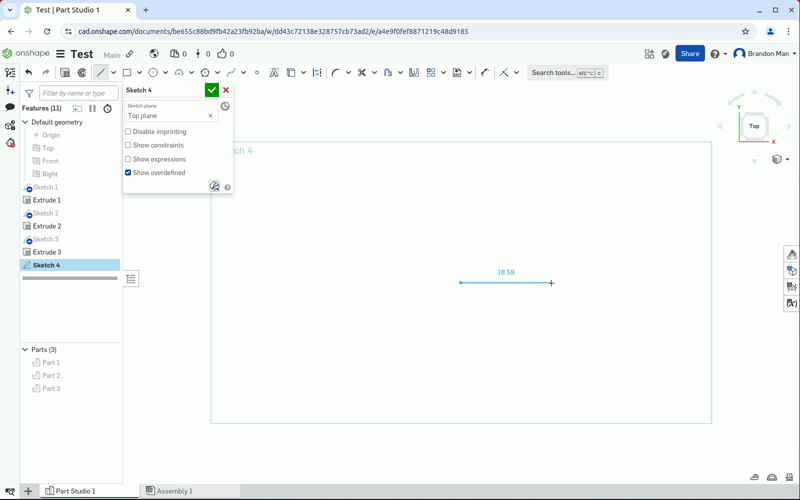
key_down(shift)
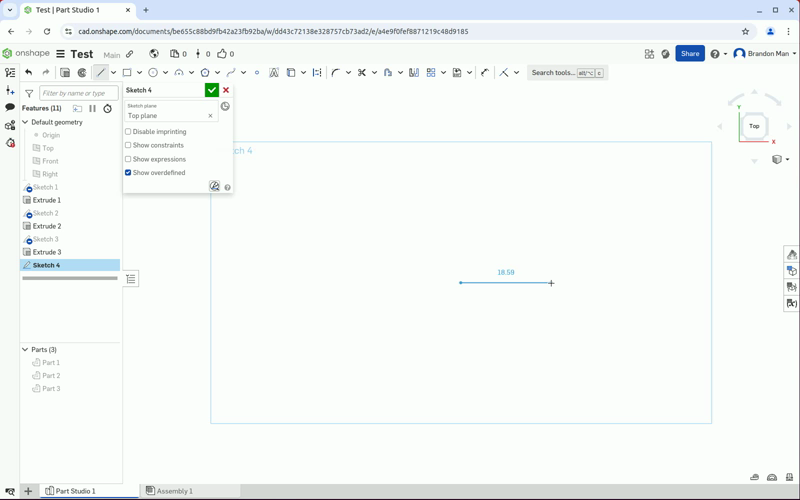
mouse_move(581, 282)
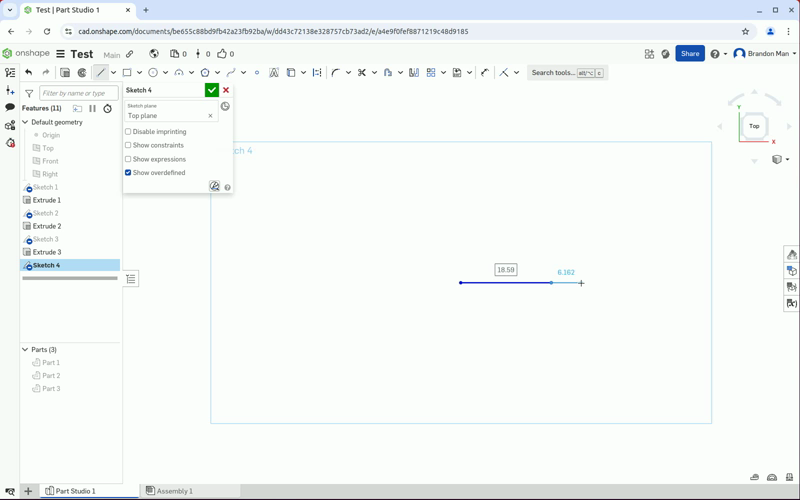
mouse_move(551, 260)
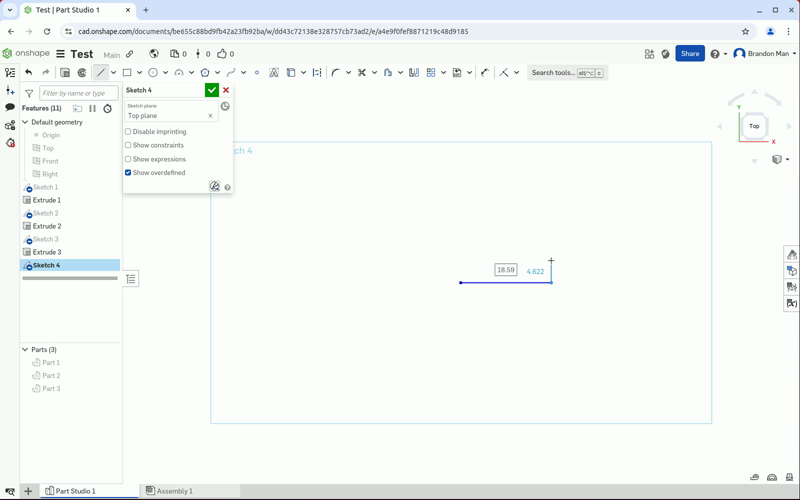
click(551, 260)
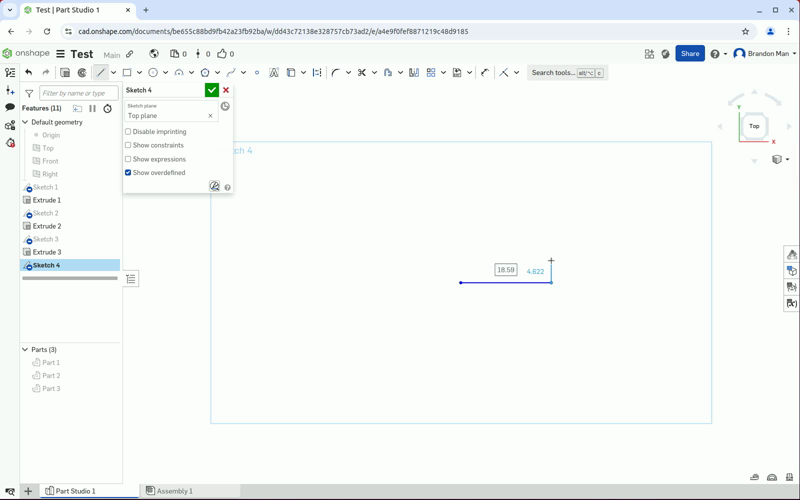
key_up(shift)
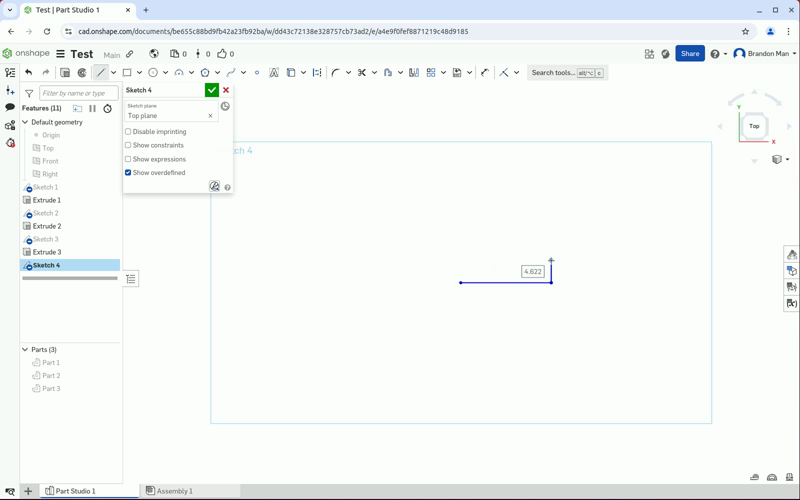
key_down(shift)
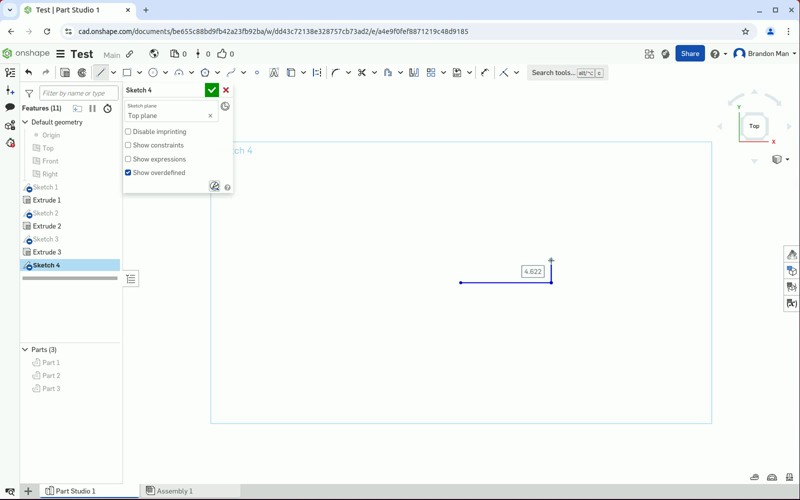
mouse_move(460, 260)
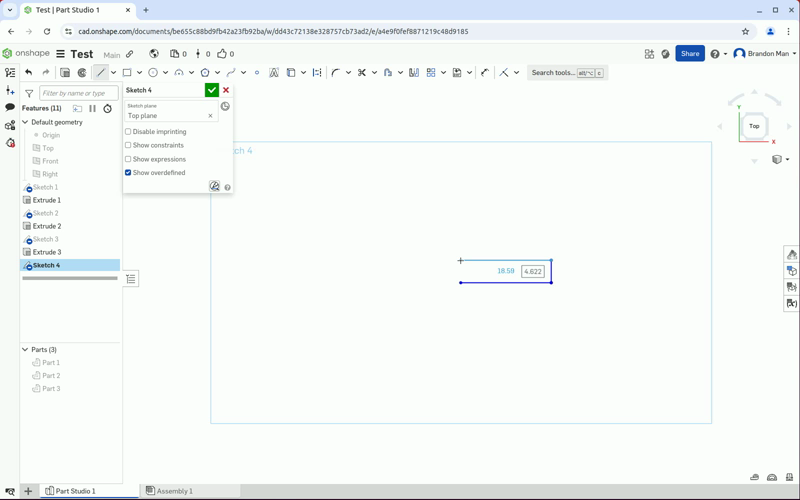
click(460, 260)
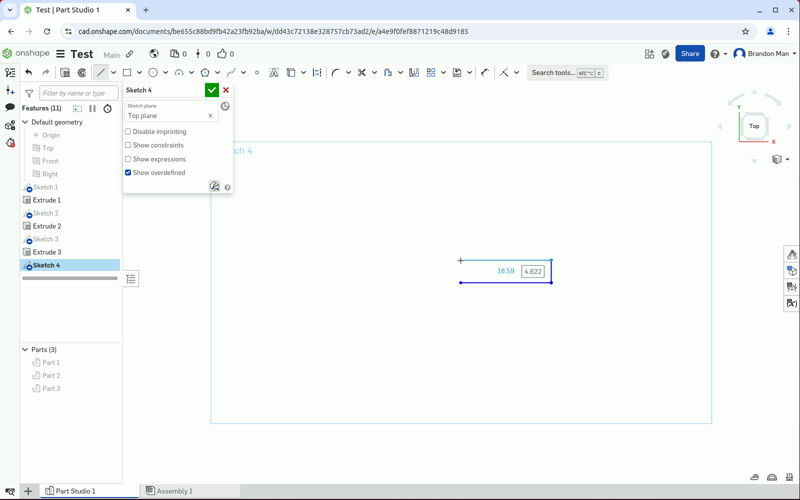
key_up(shift)
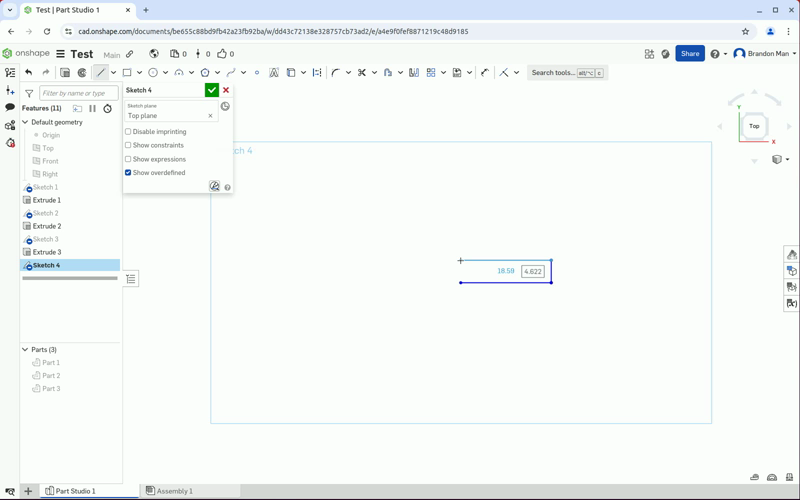
mouse_move(490, 260)
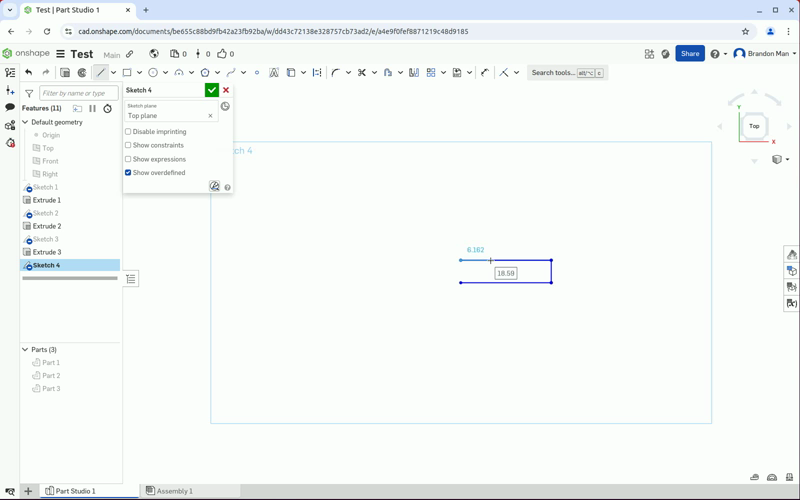
key_down(shift)
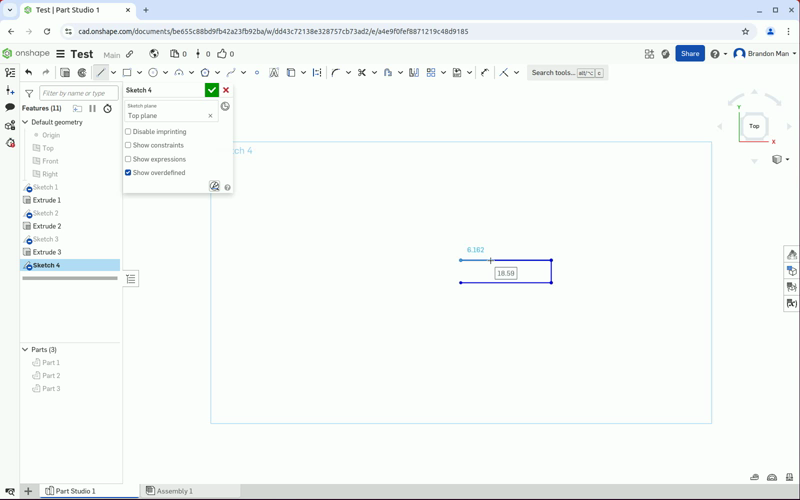
mouse_move(460, 282)
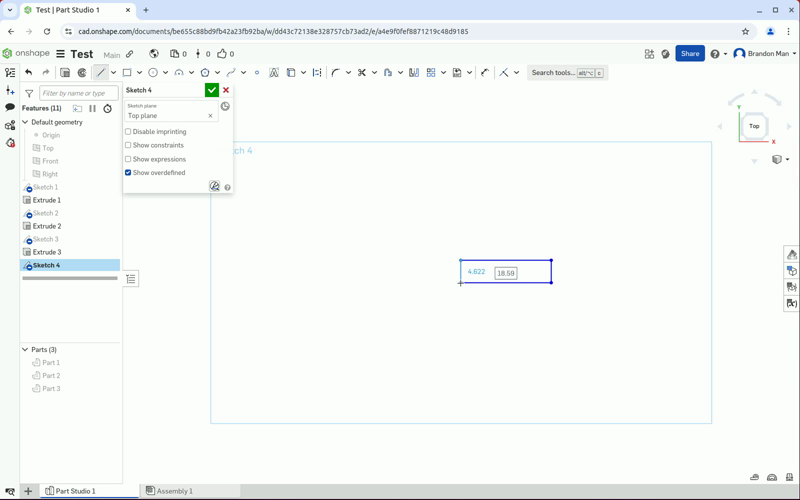
key_up(shift)
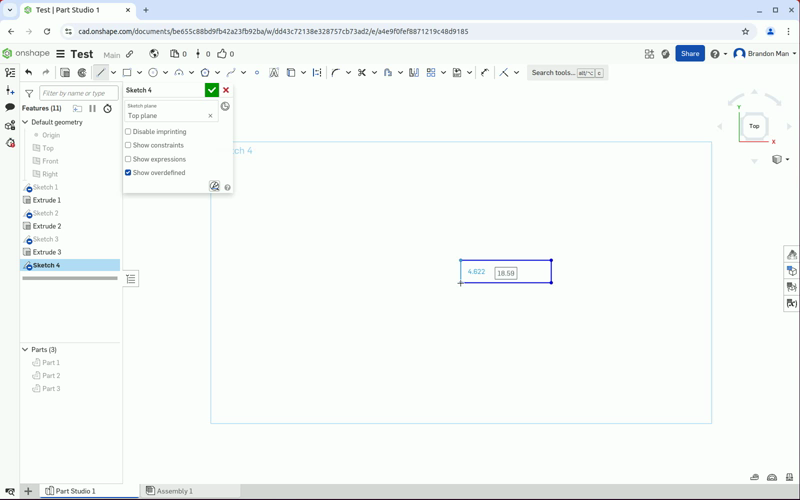
click(460, 282)
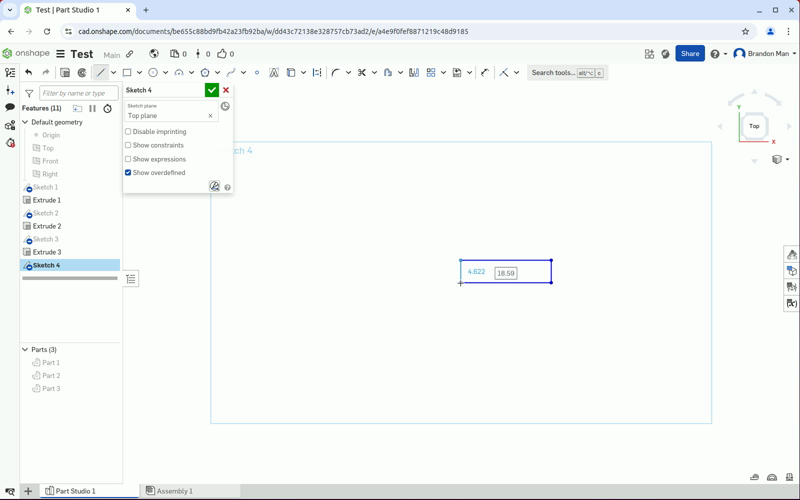
key(esc)
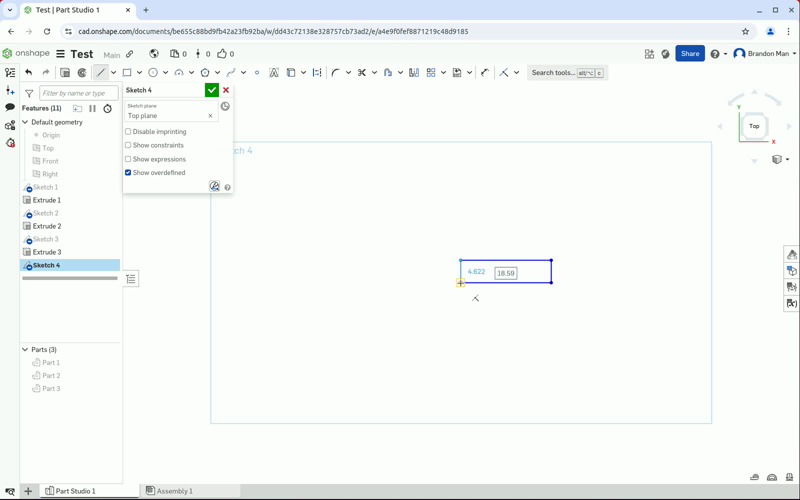
mouse_move(538, 273)
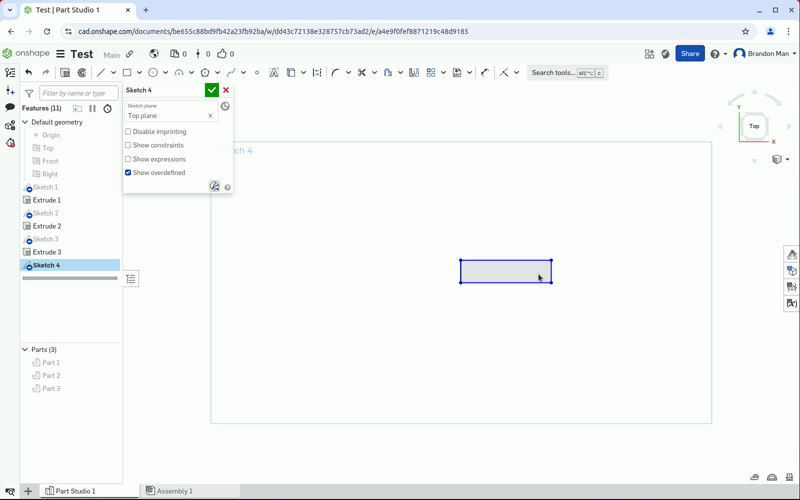
click(538, 273)
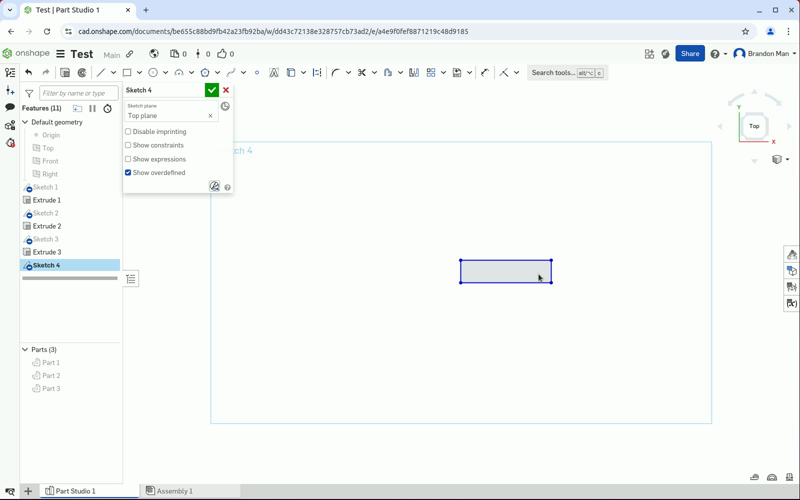
mouse_move(73, 352)
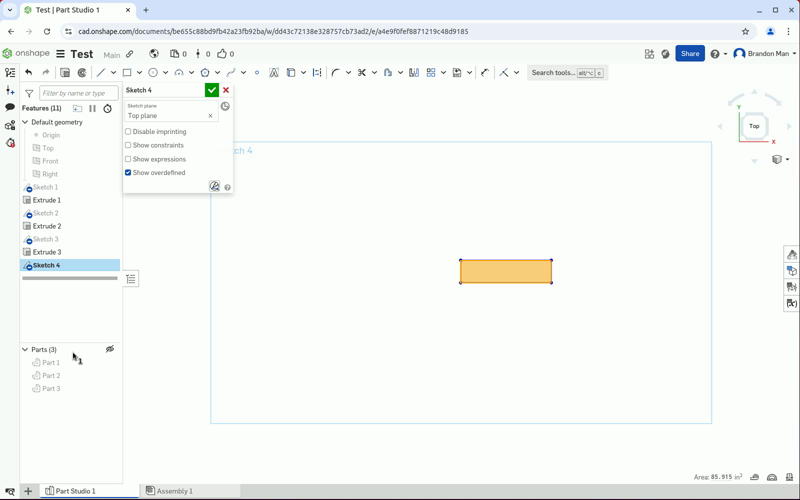
key(shift+y)
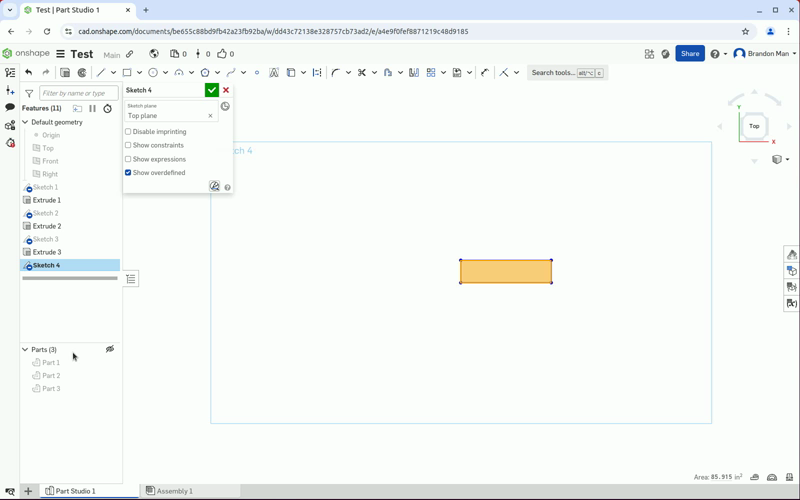
key(shift+e)
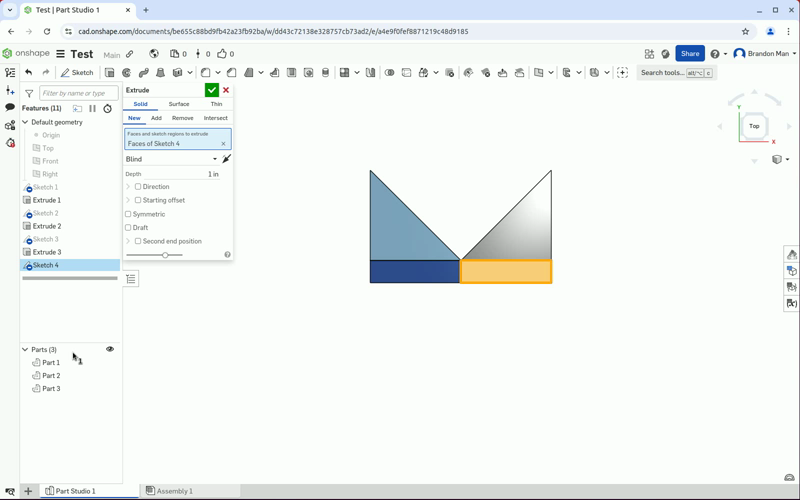
mouse_move(143, 106)
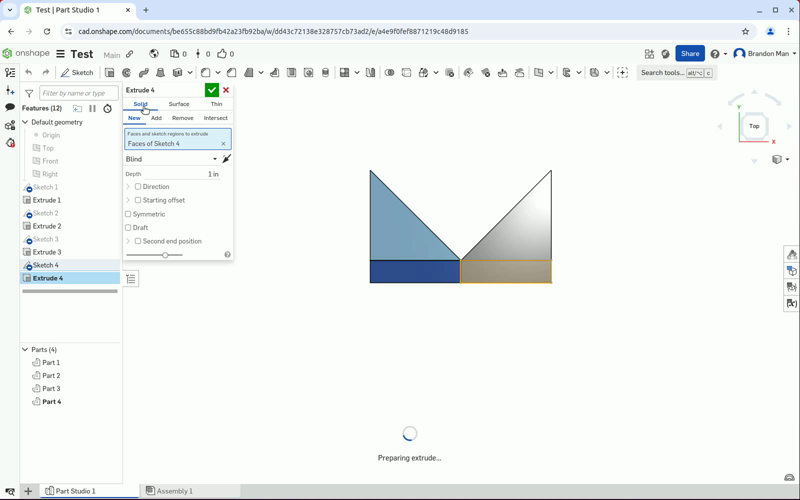
click(143, 106)
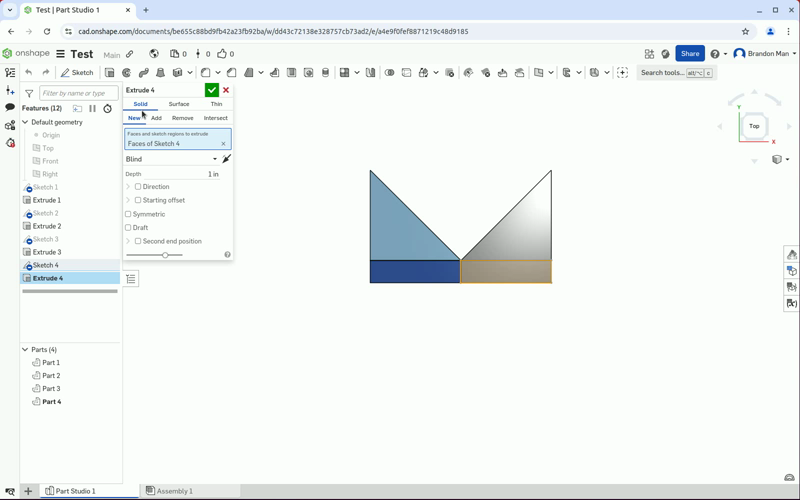
mouse_move(137, 120)
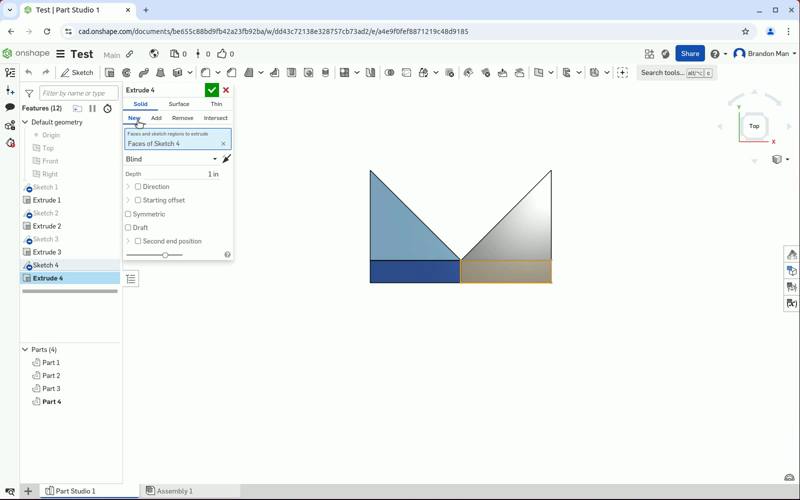
click(137, 120)
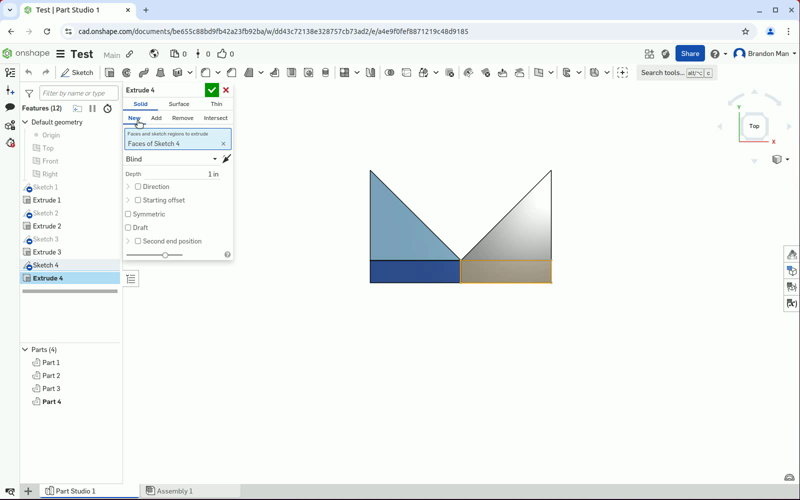
key(tab, 4)
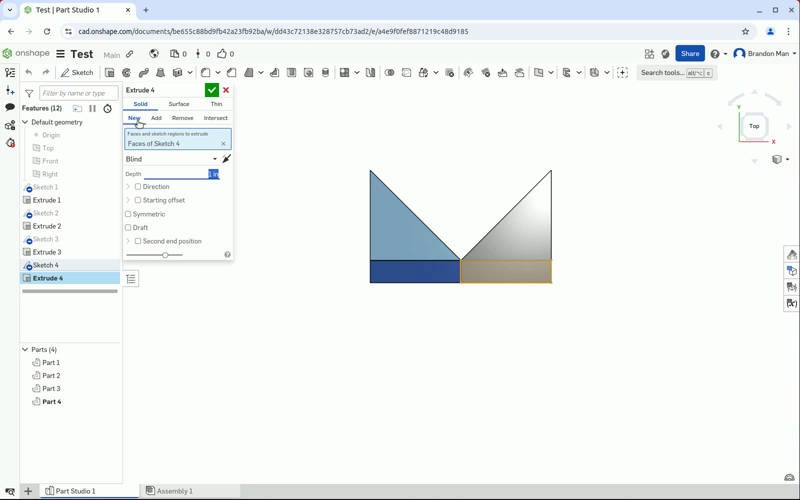
text(0.963)
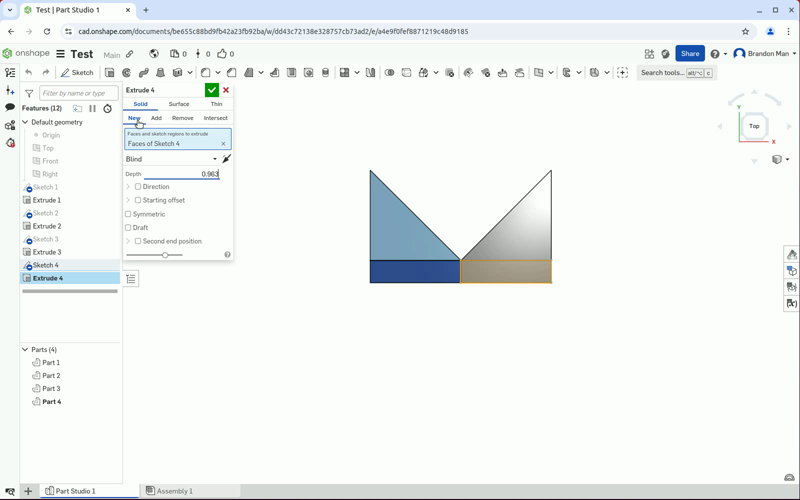
key(enter)
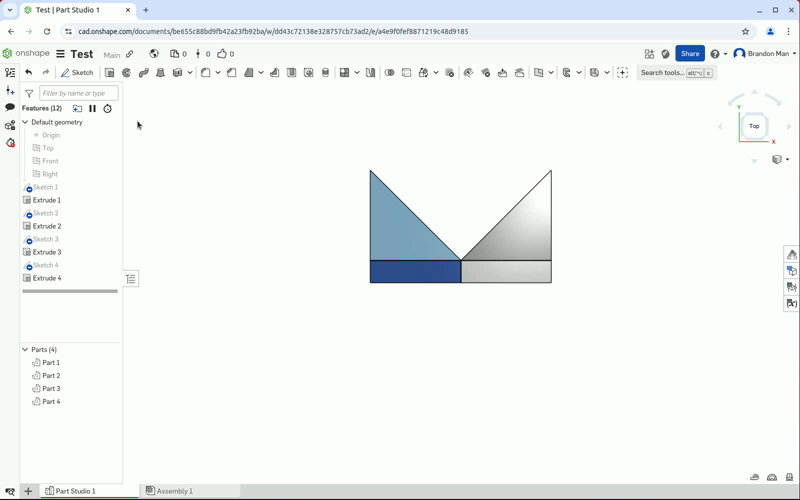
key(shift+h)
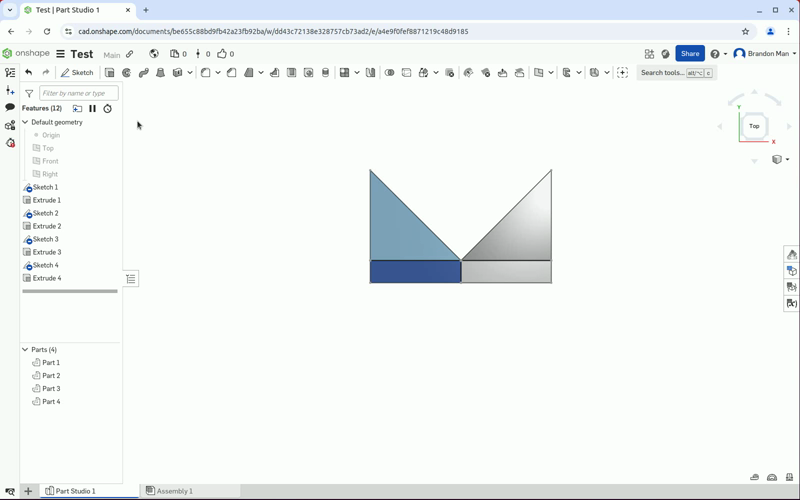
key(shift+h)
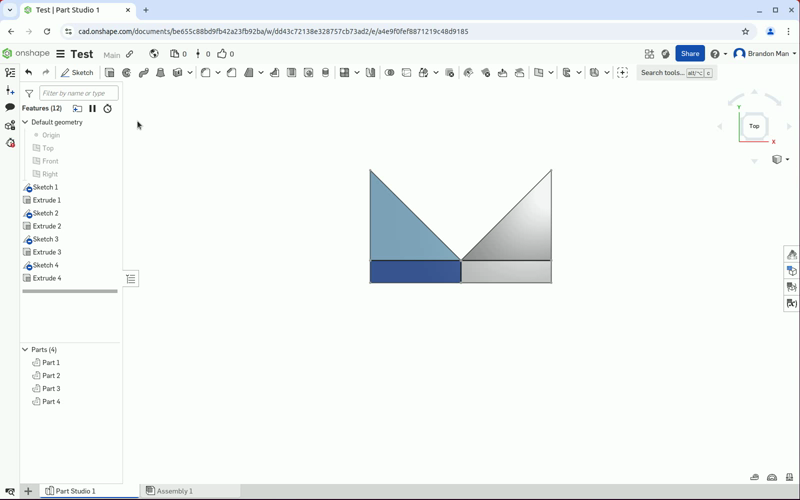
key(shift+7)
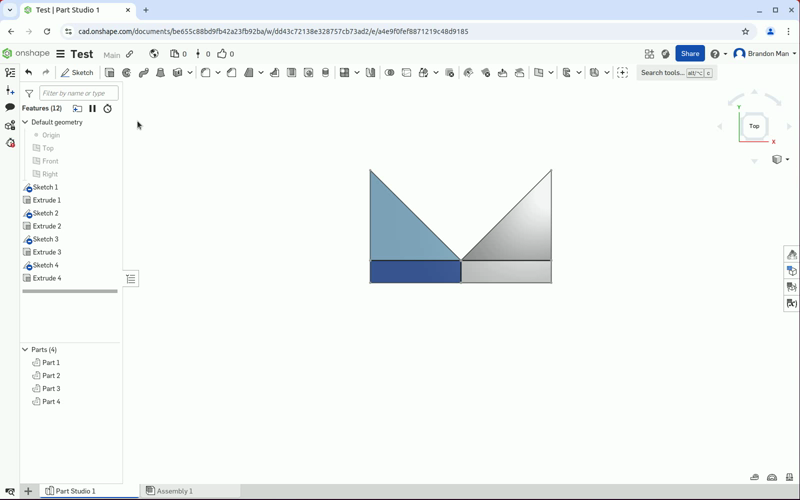
key(up, 3)
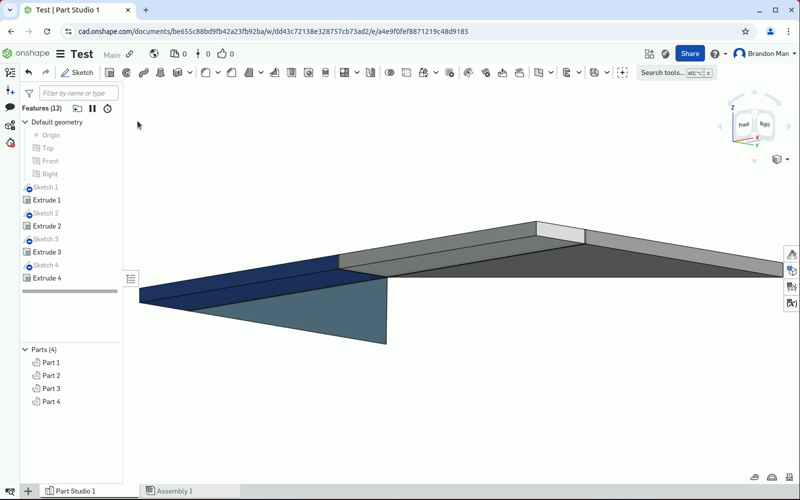
key(left, 3)
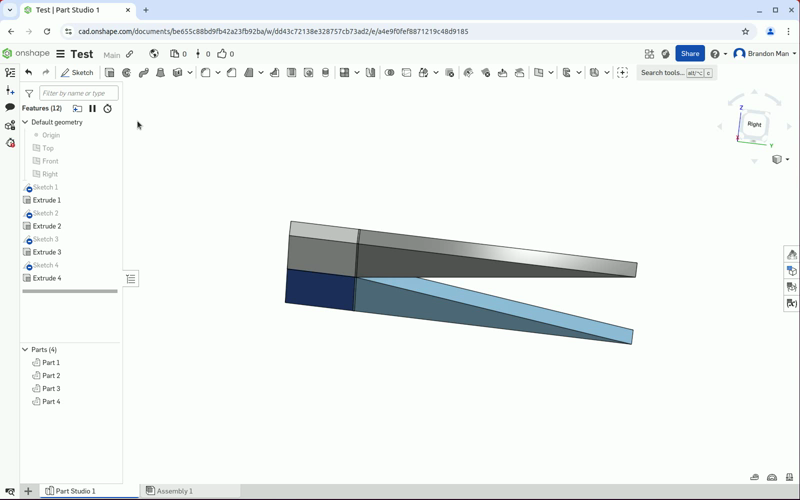
key(right, 3)
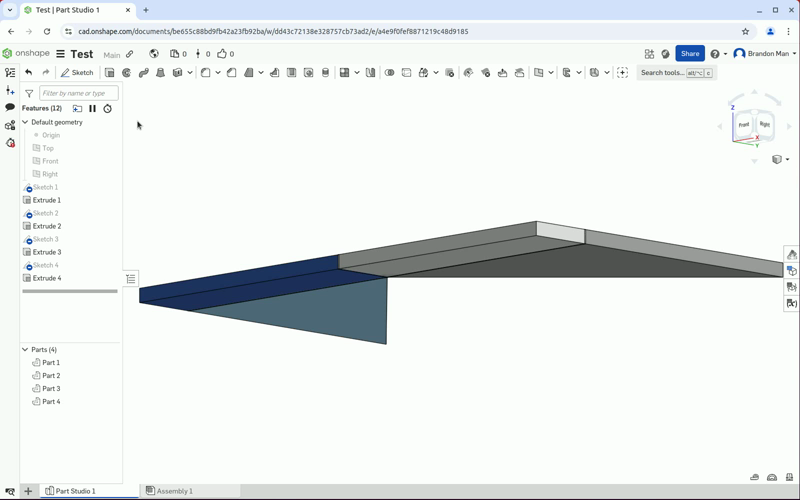
key(down, 3)
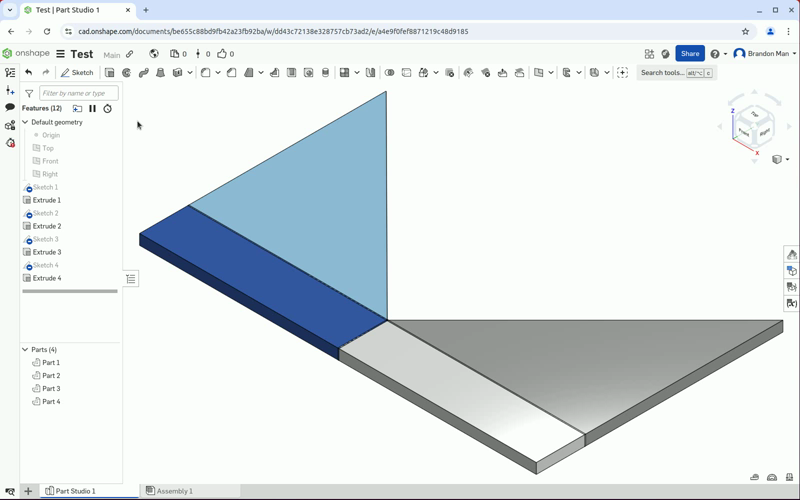
mouse_move(73, 189)
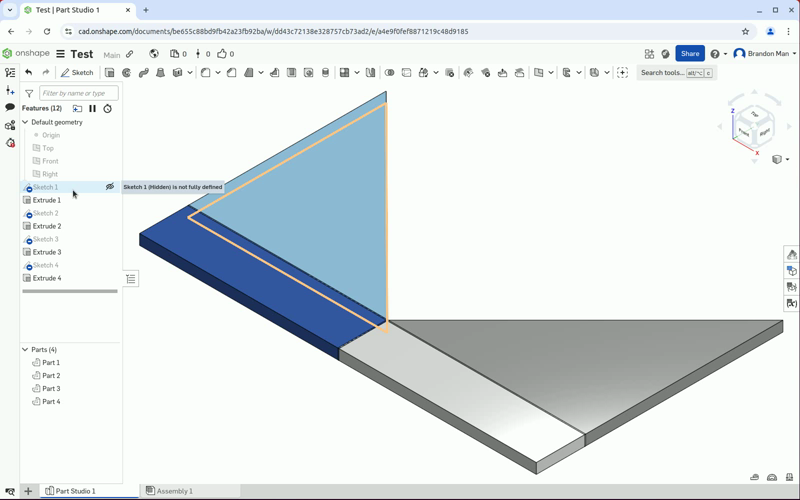
click(73, 189)